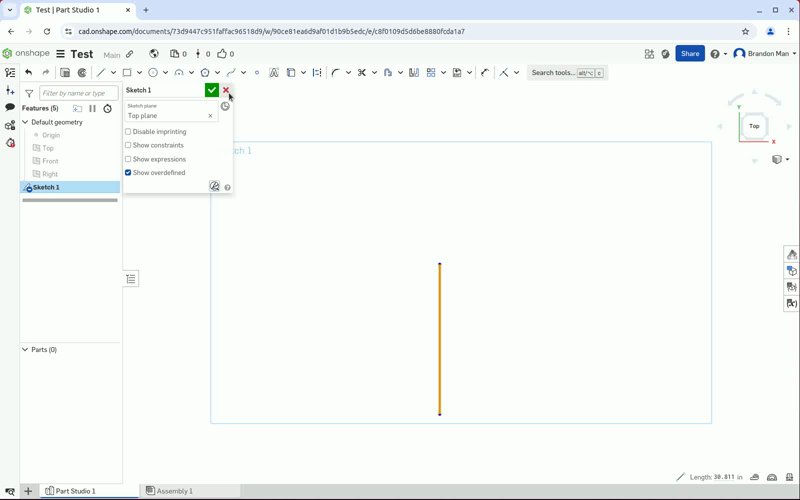
key(shift+h)
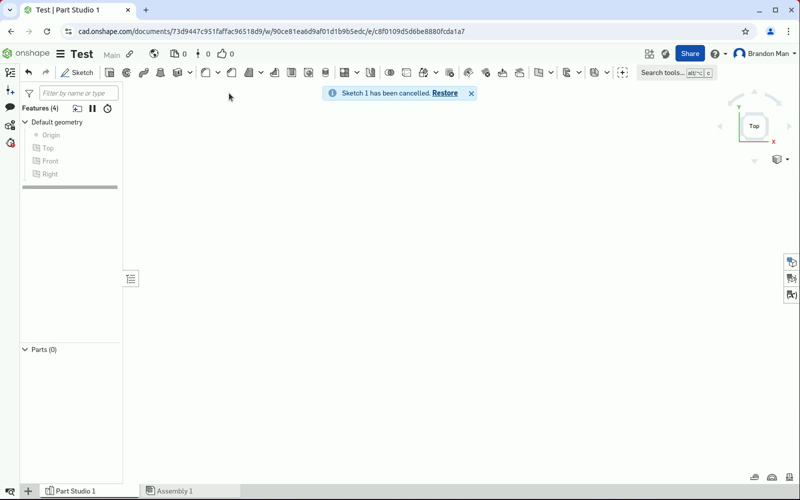
mouse_move(73, 352)
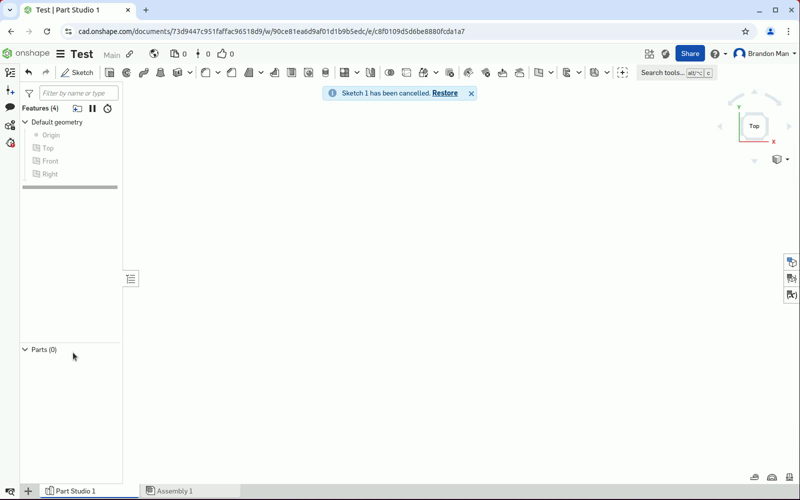
key(y)
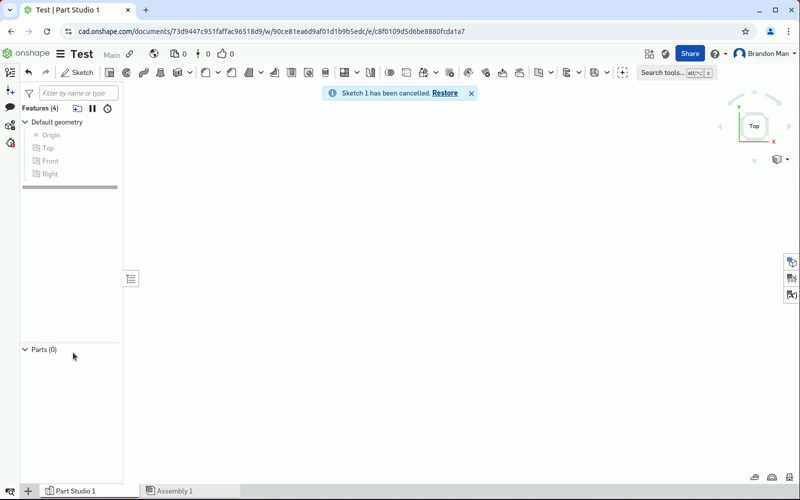
key(shift+p)
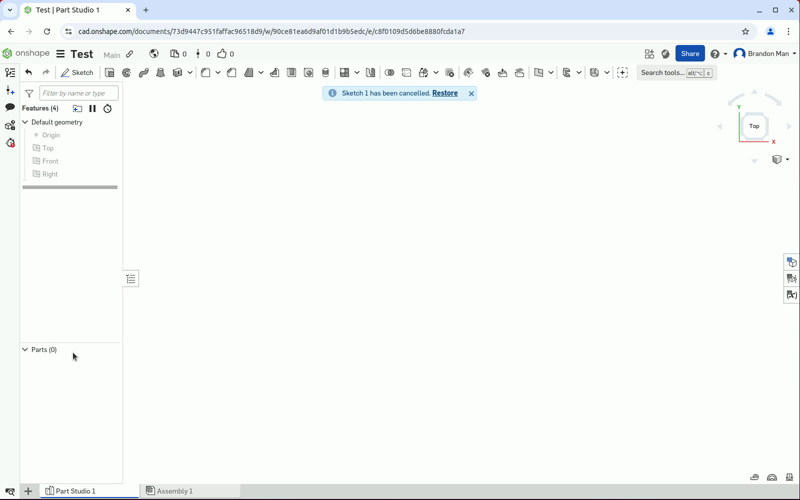
key(space)
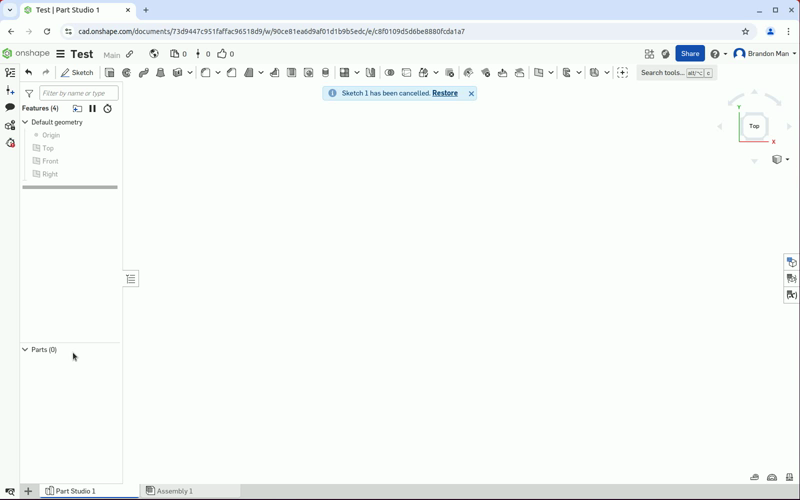
key_down(shift)
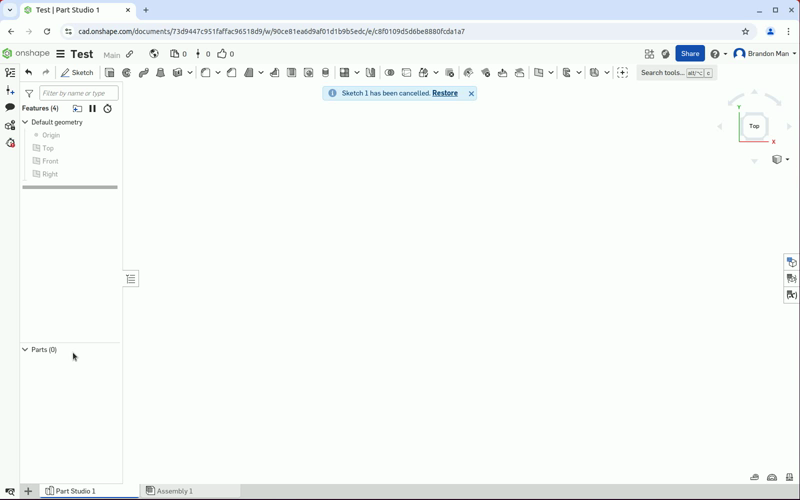
key(up)
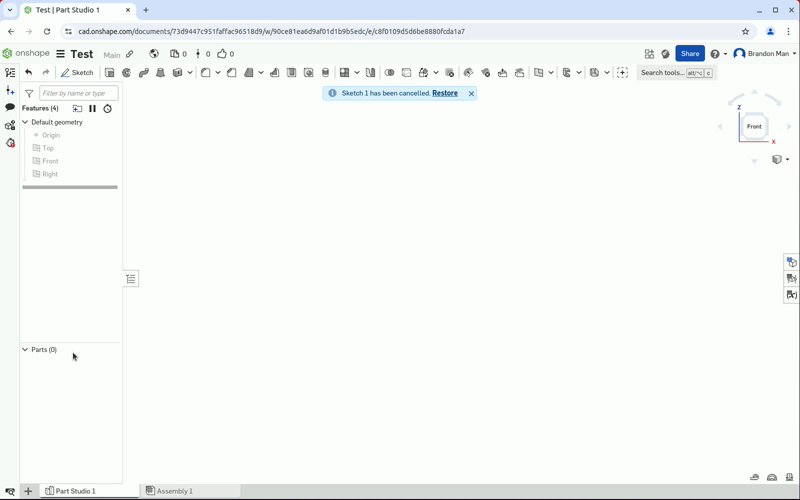
key_up(shift)
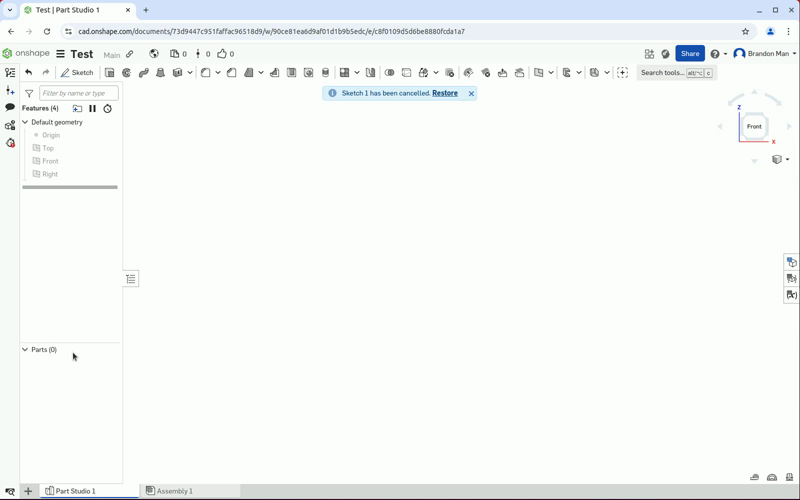
mouse_move(73, 352)
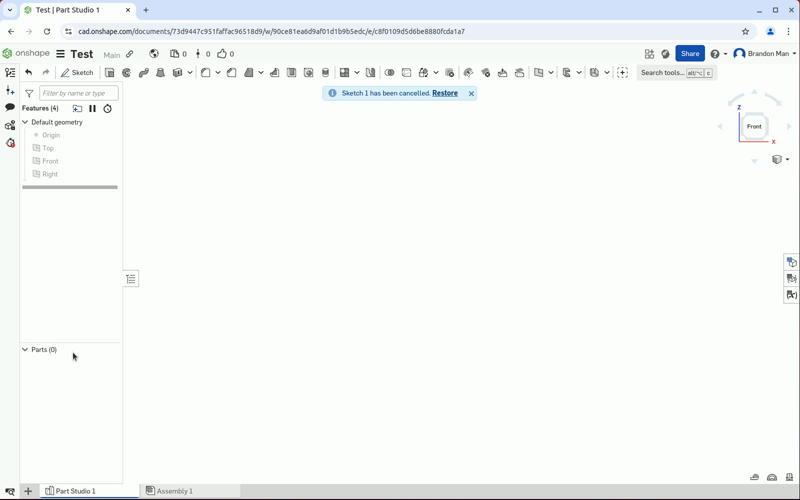
key(shift+y)
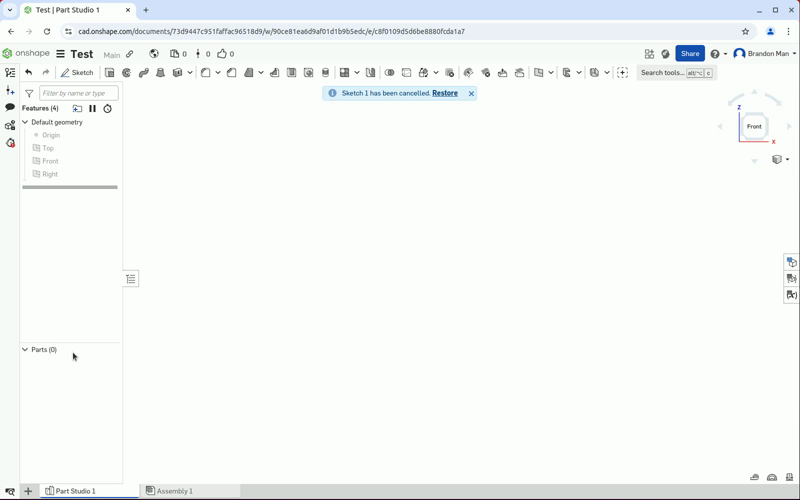
key(shift+s)
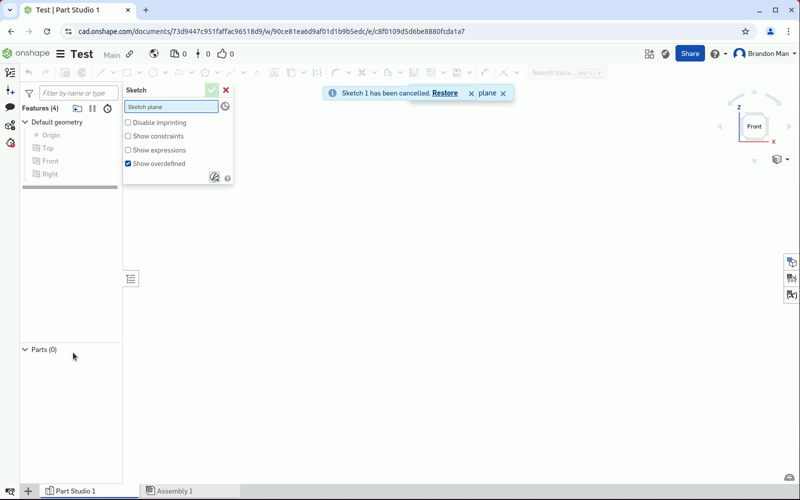
mouse_move(73, 163)
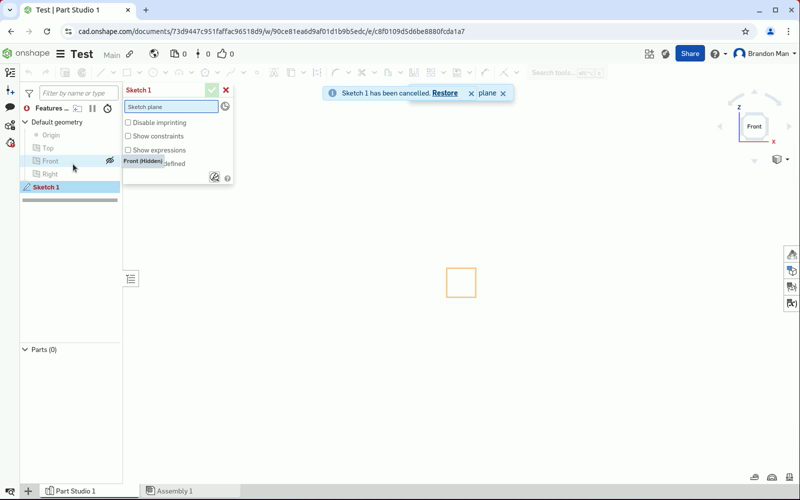
click(73, 163)
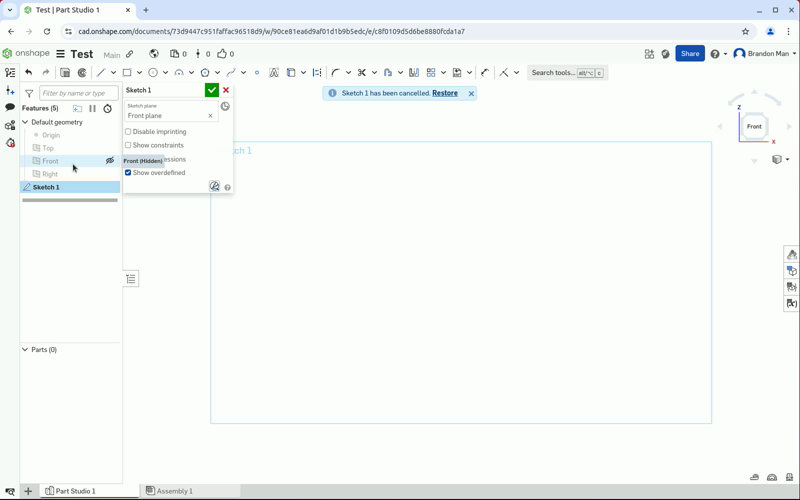
mouse_move(73, 352)
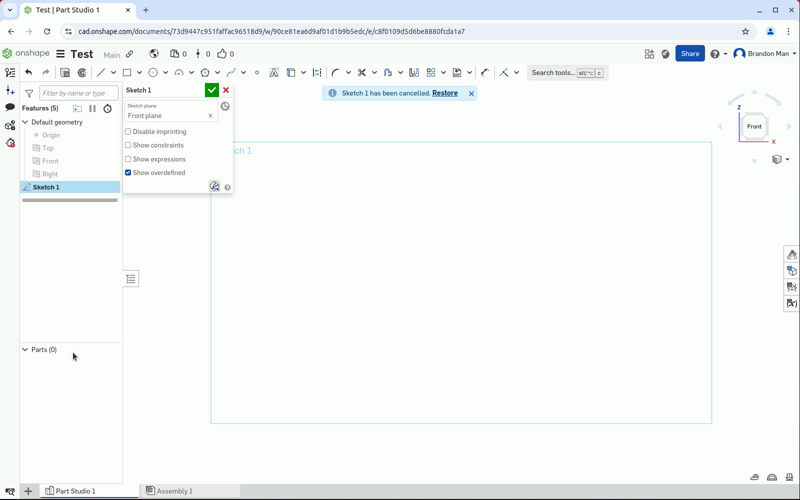
key(y)
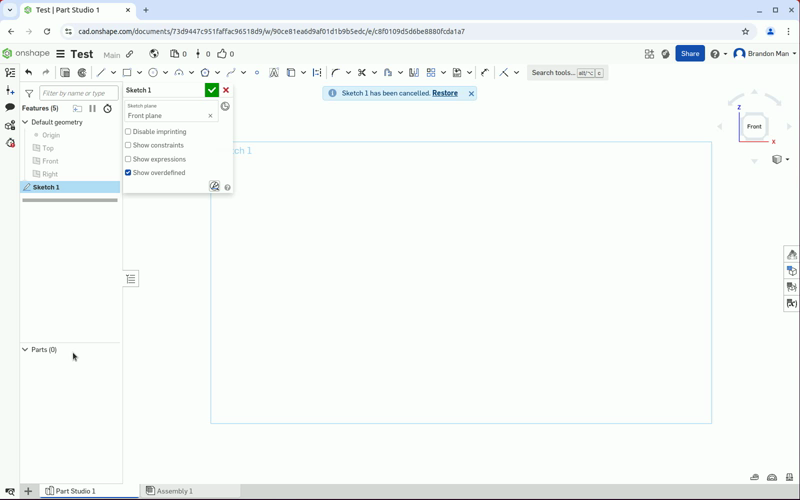
key(l)
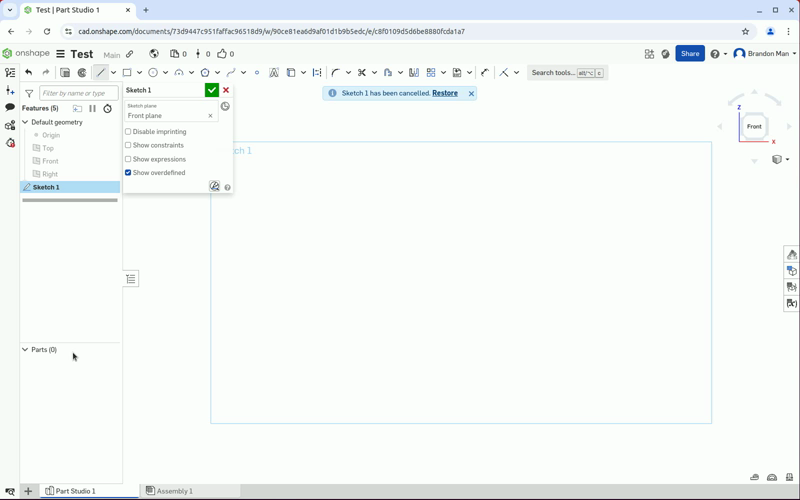
key_down(shift)
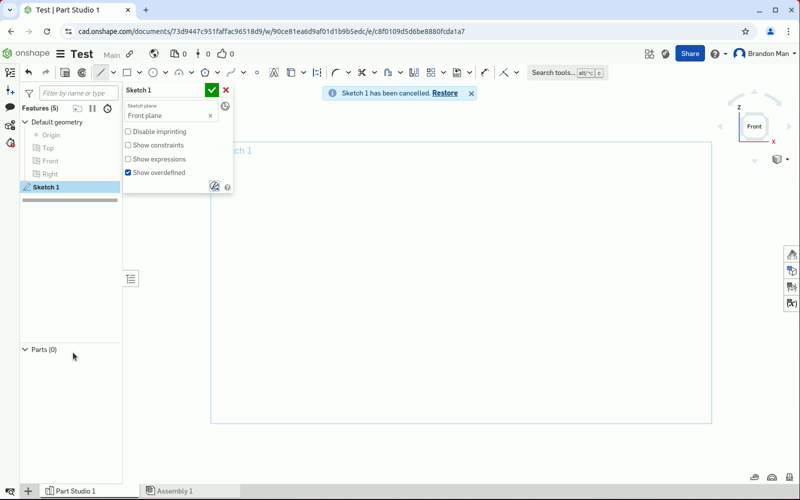
mouse_move(384, 307)
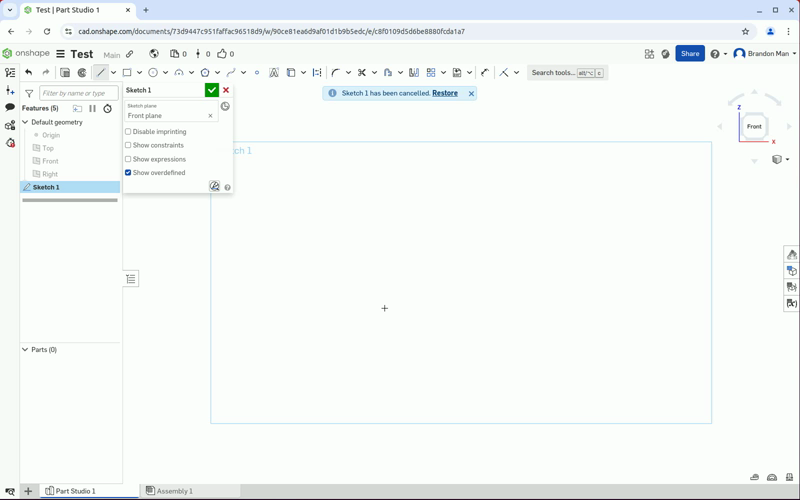
click(384, 307)
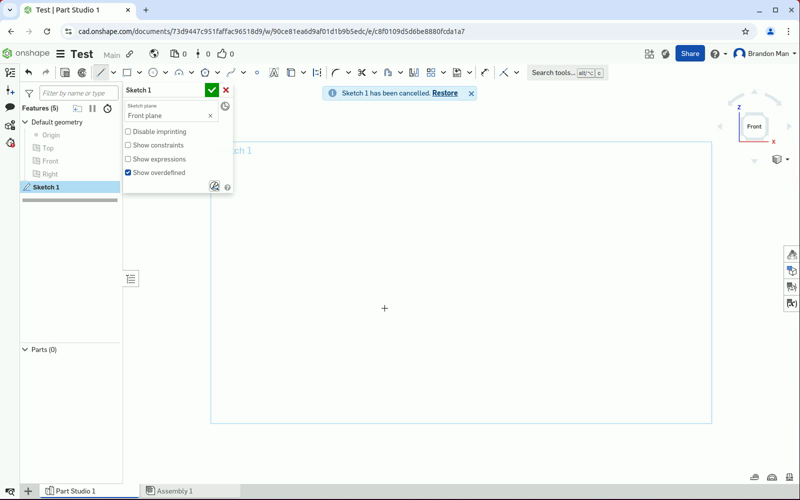
key_up(shift)
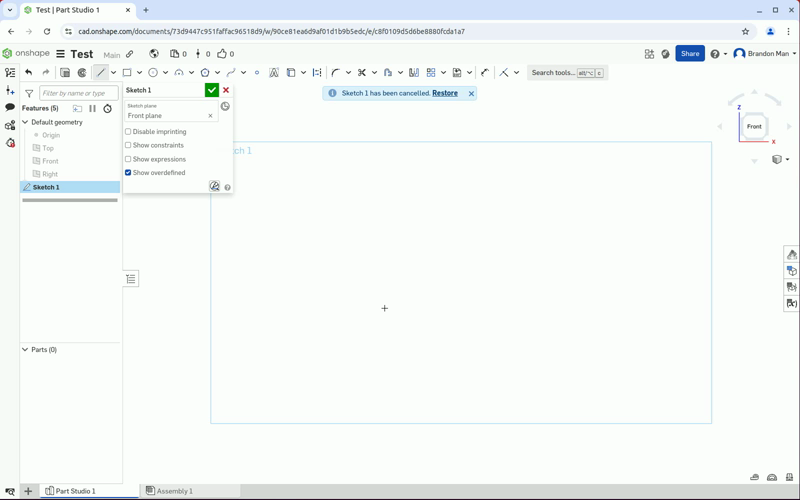
key_down(shift)
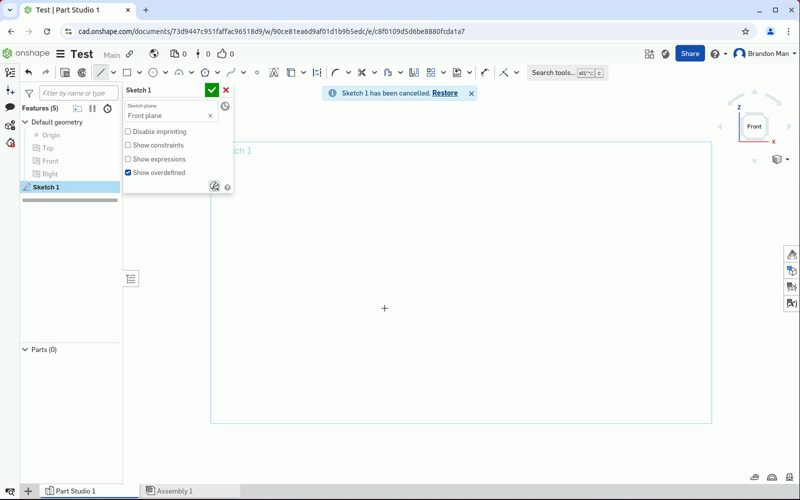
mouse_move(544, 307)
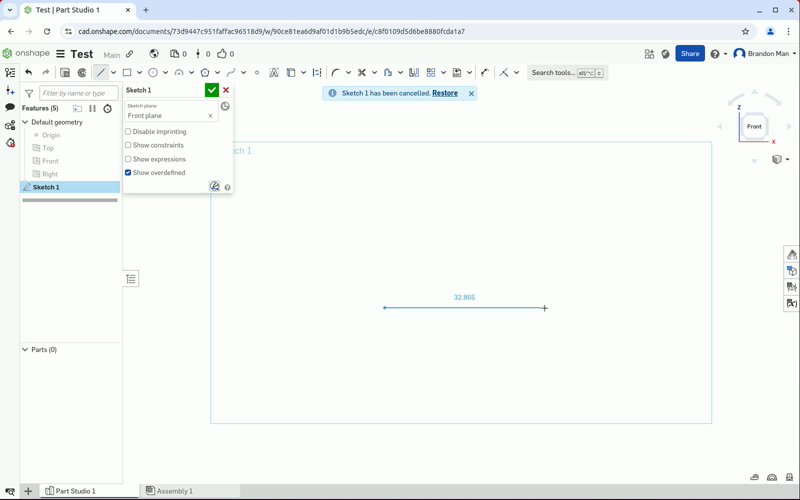
click(544, 307)
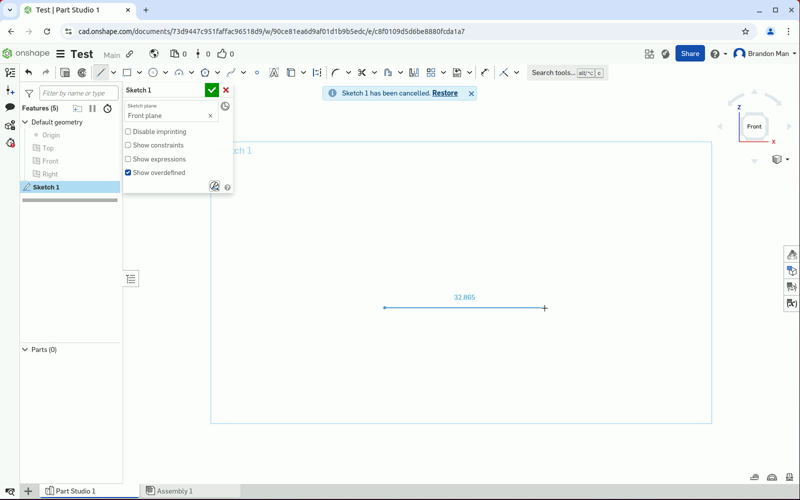
key_up(shift)
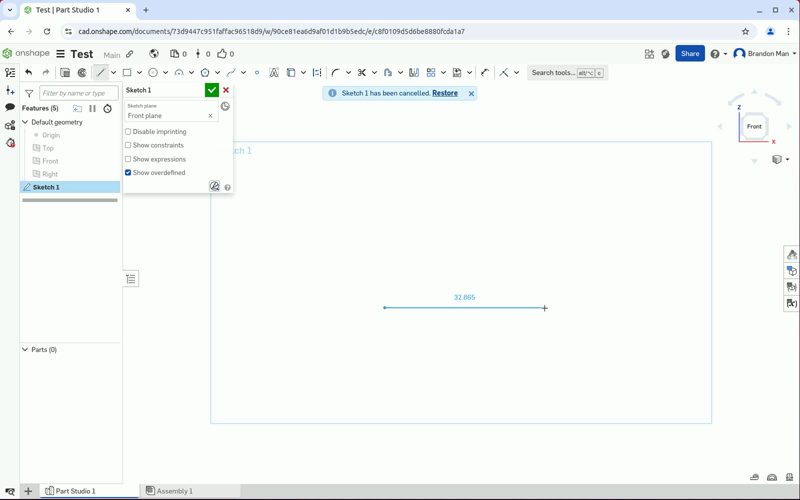
key_down(shift)
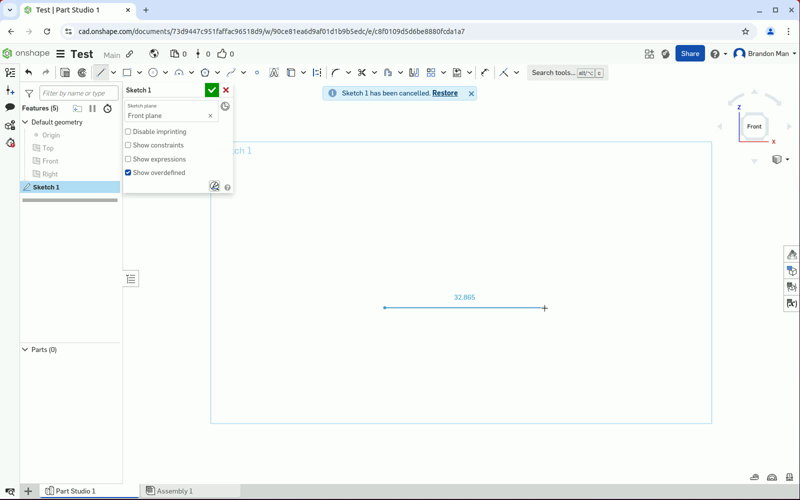
mouse_move(544, 226)
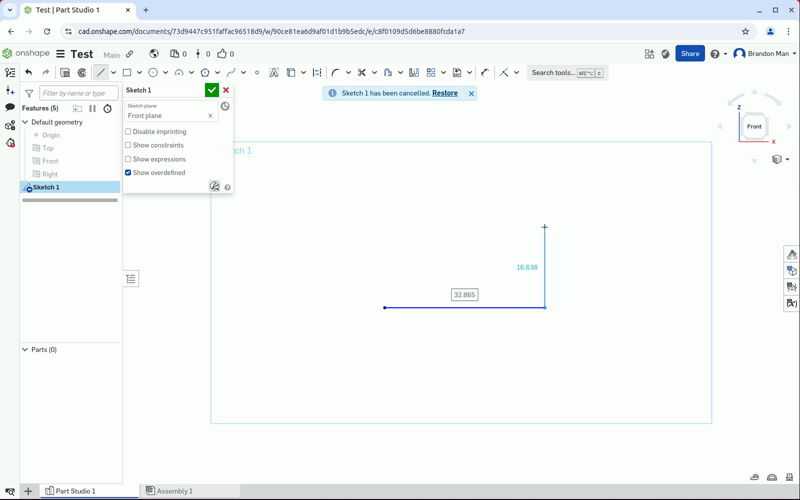
click(544, 226)
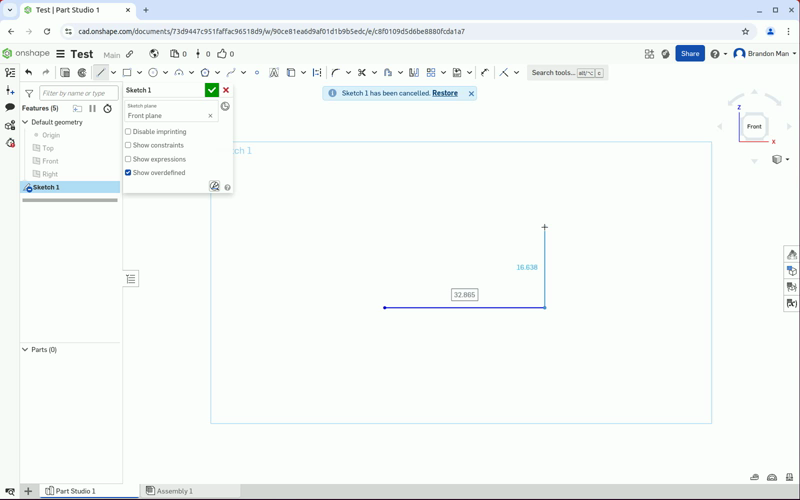
key_up(shift)
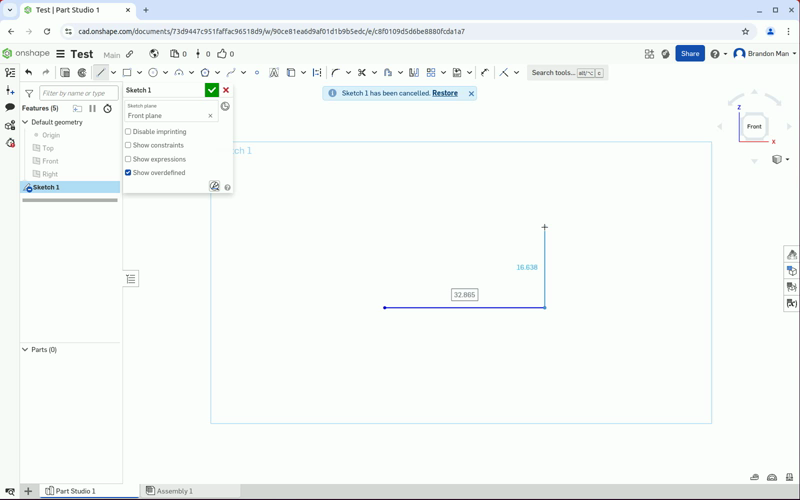
key_down(shift)
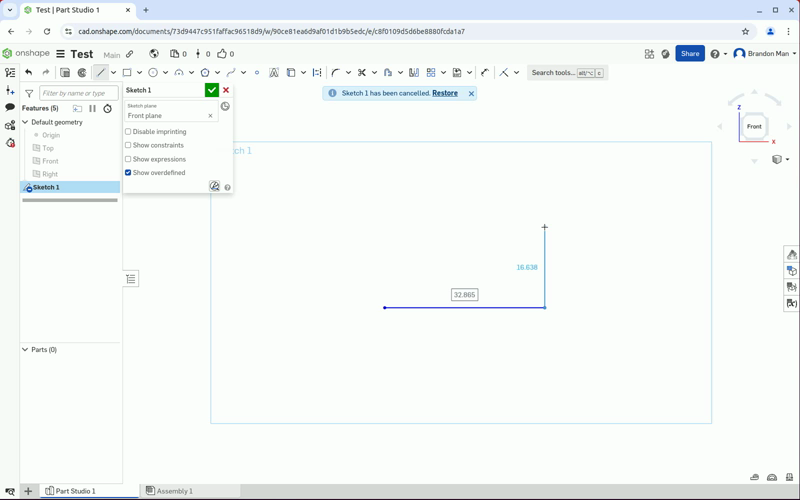
mouse_move(384, 226)
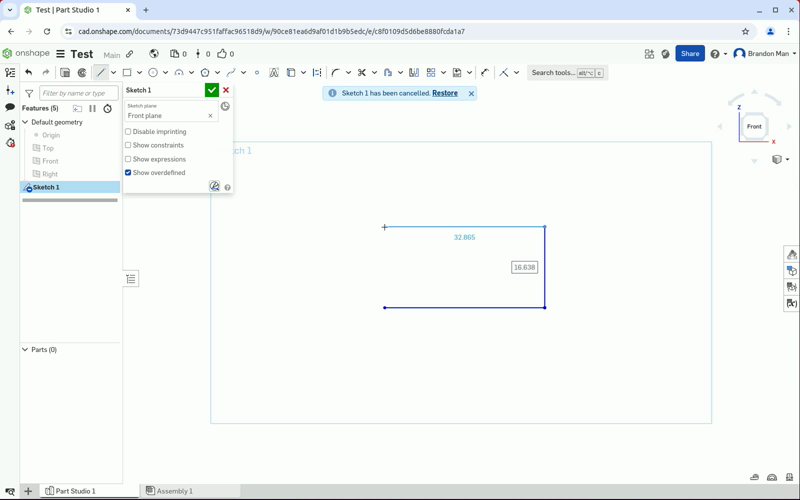
click(384, 226)
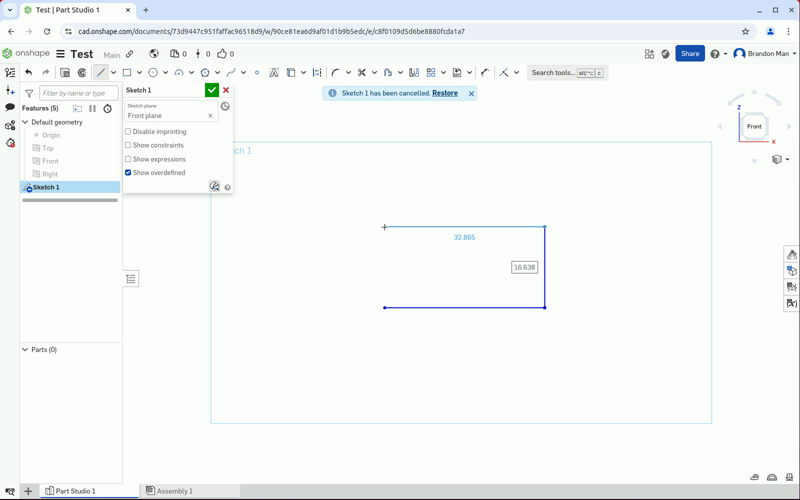
key_up(shift)
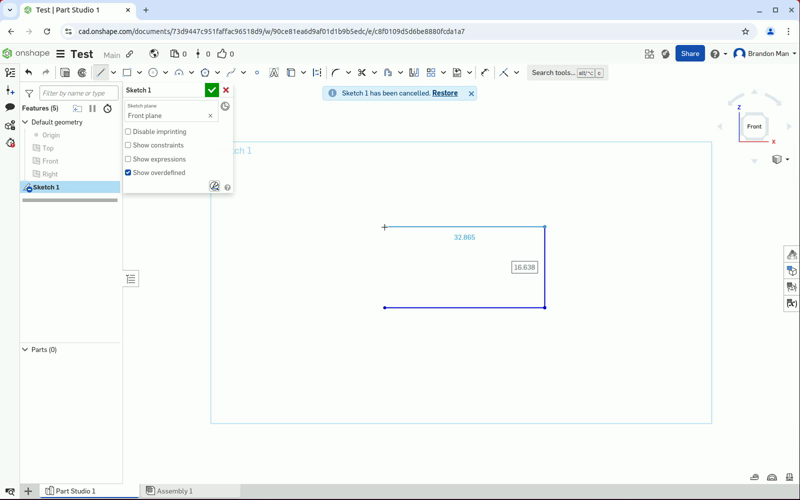
key_down(shift)
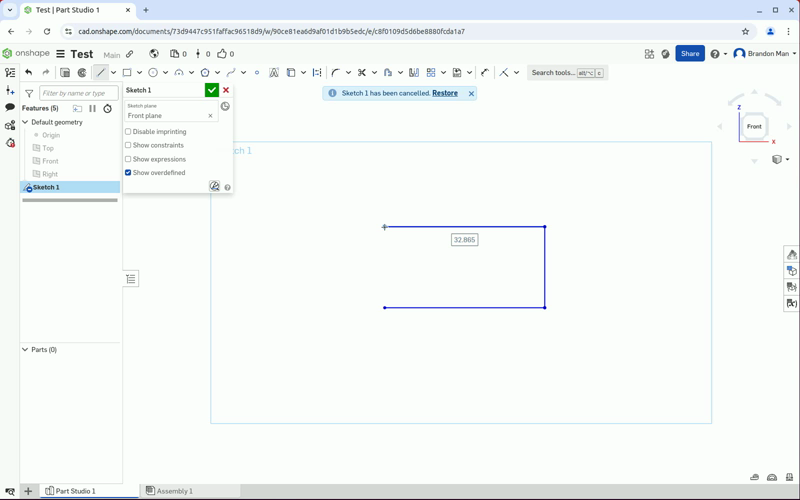
mouse_move(384, 307)
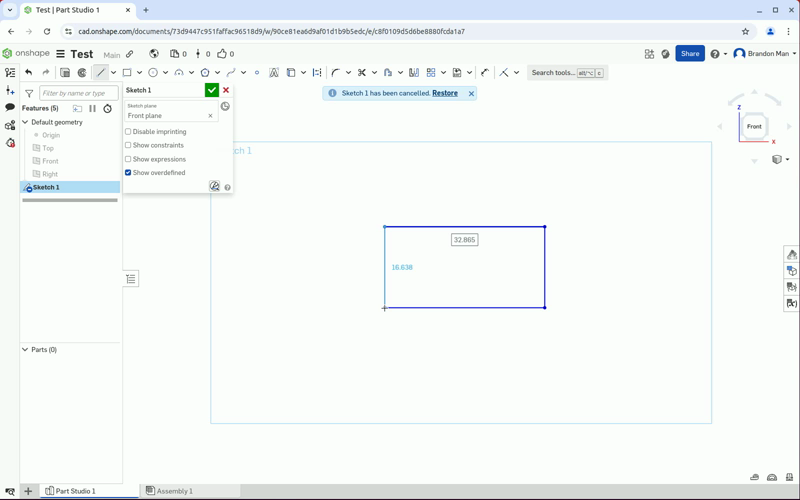
key_up(shift)
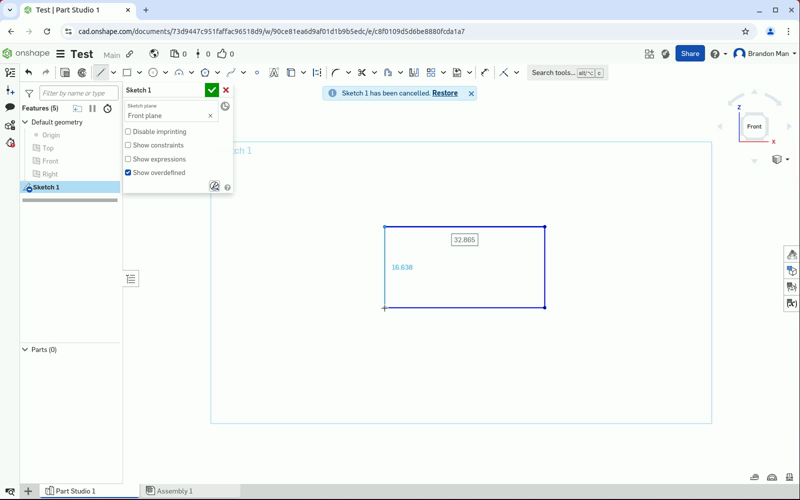
click(384, 307)
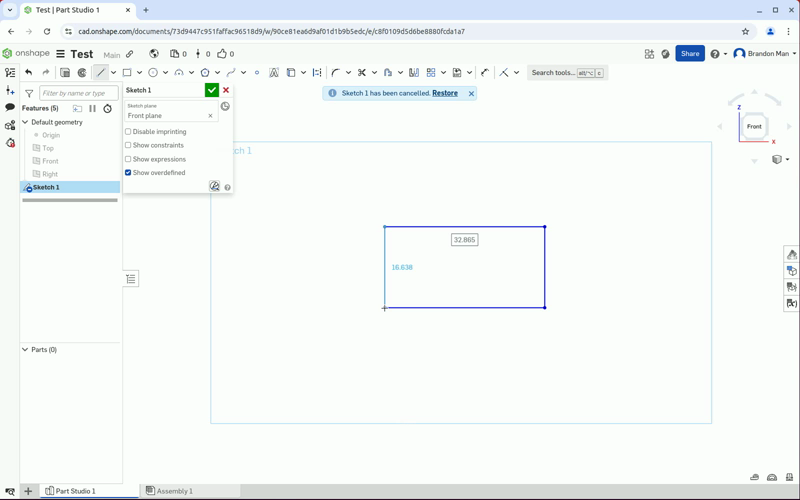
key(esc)
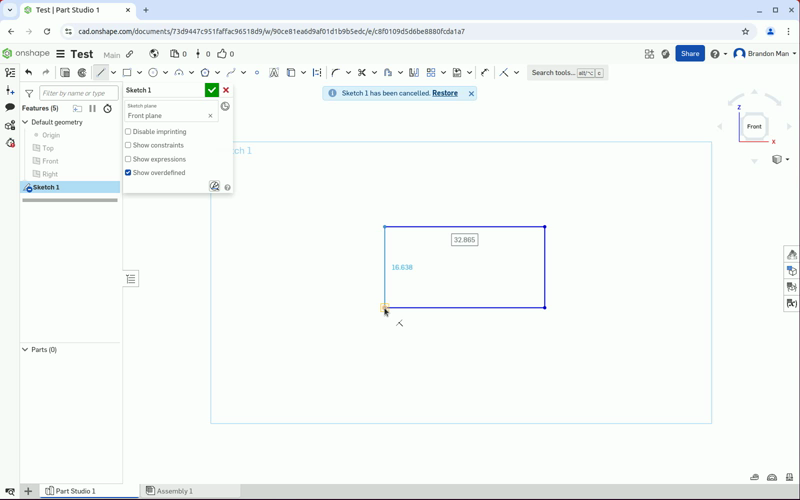
mouse_move(509, 243)
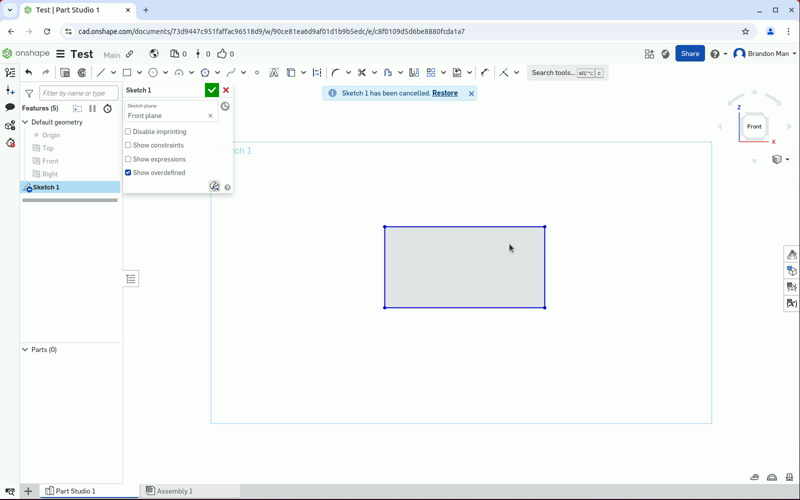
click(509, 243)
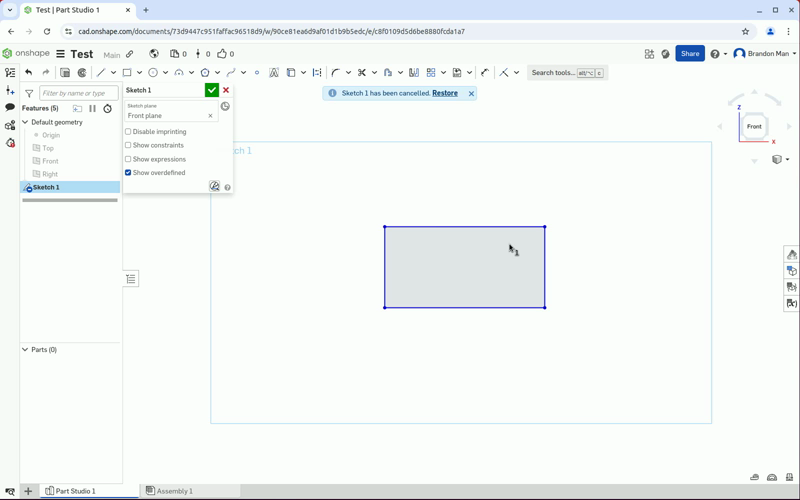
mouse_move(73, 352)
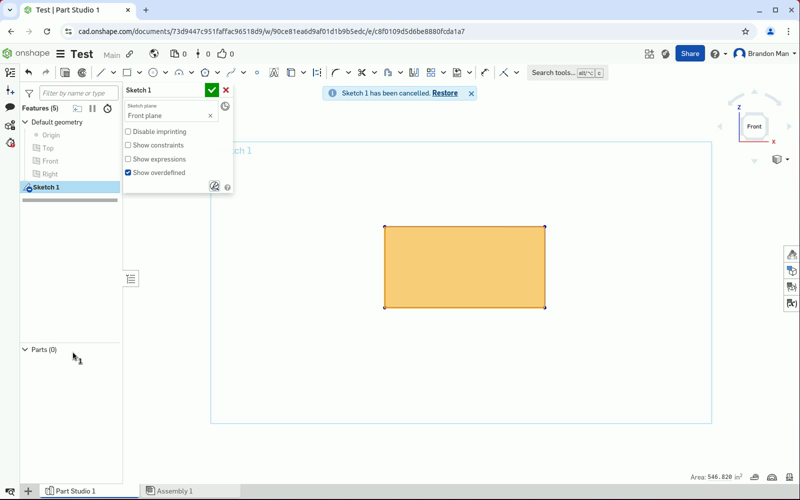
key(shift+y)
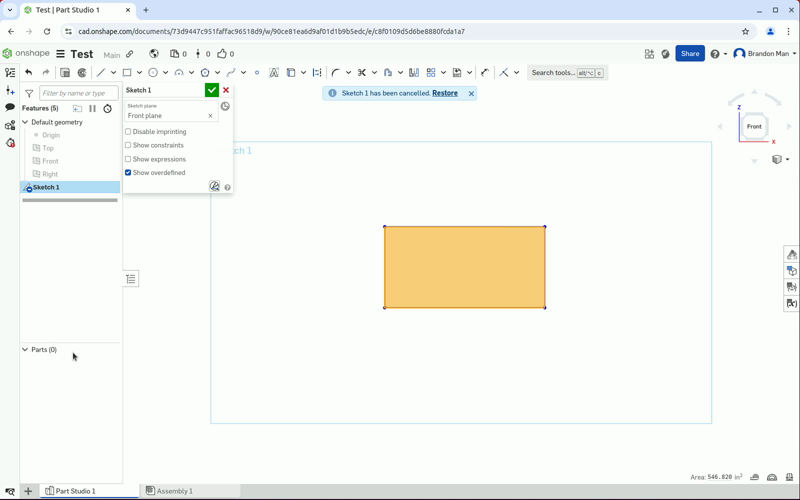
key(shift+e)
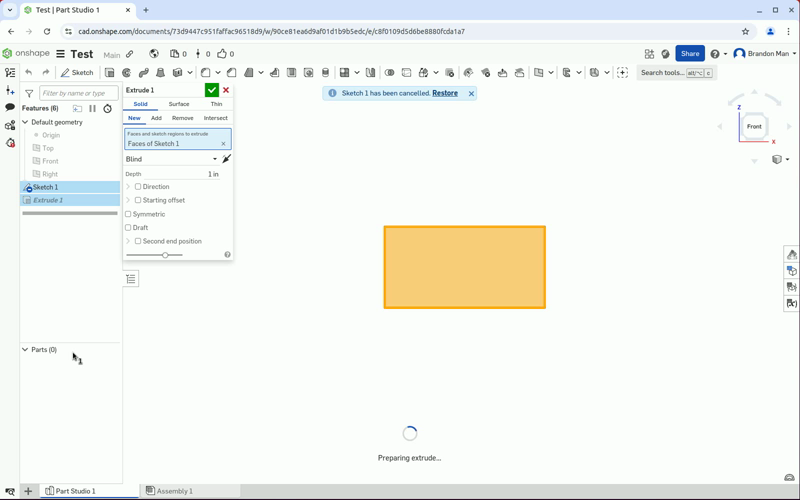
mouse_move(143, 106)
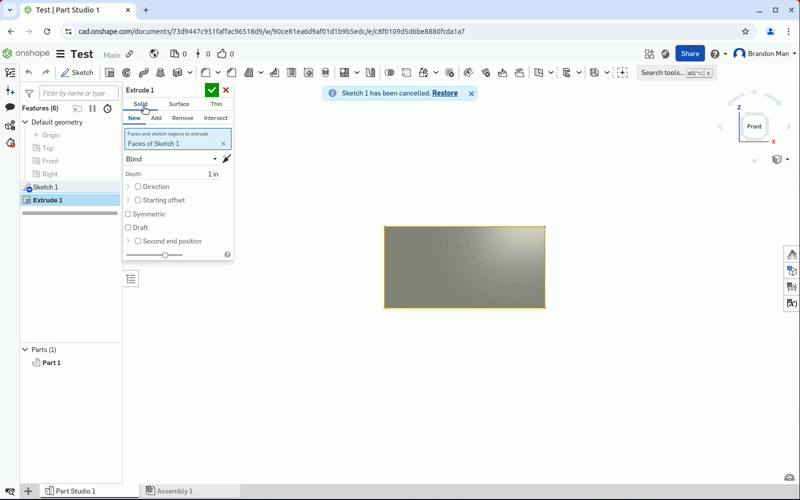
click(143, 106)
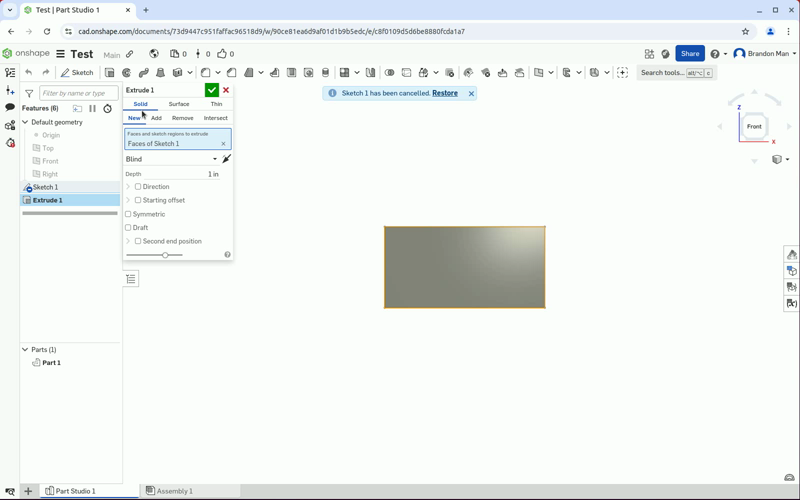
mouse_move(137, 120)
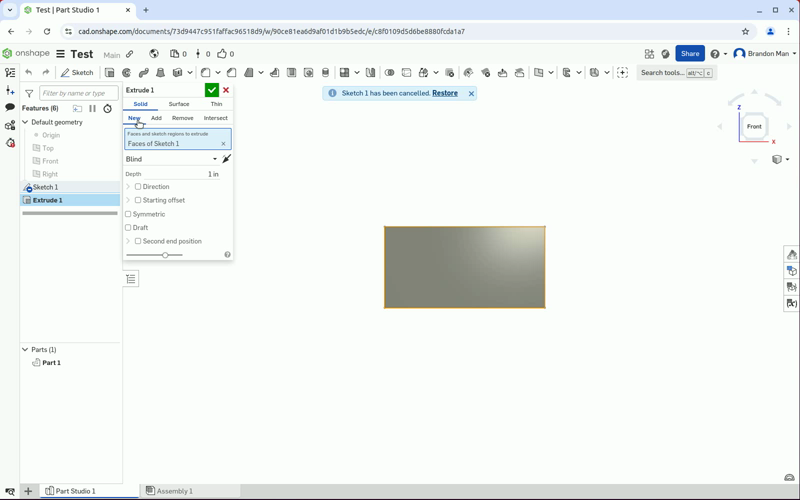
click(137, 120)
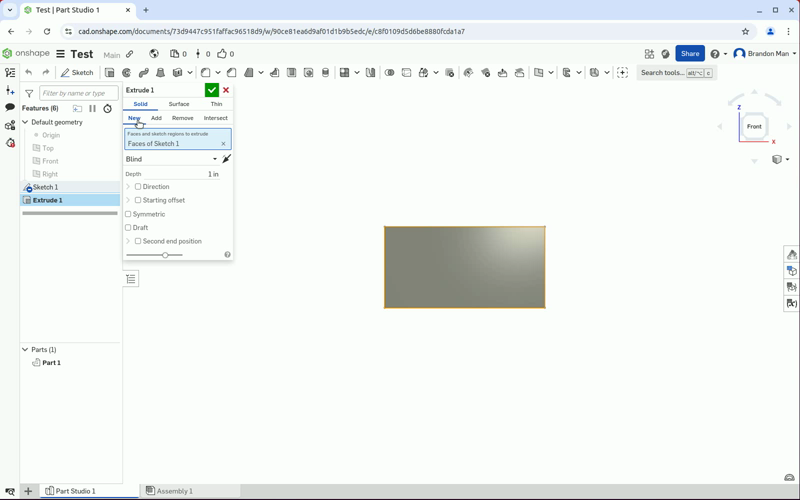
key(tab, 4)
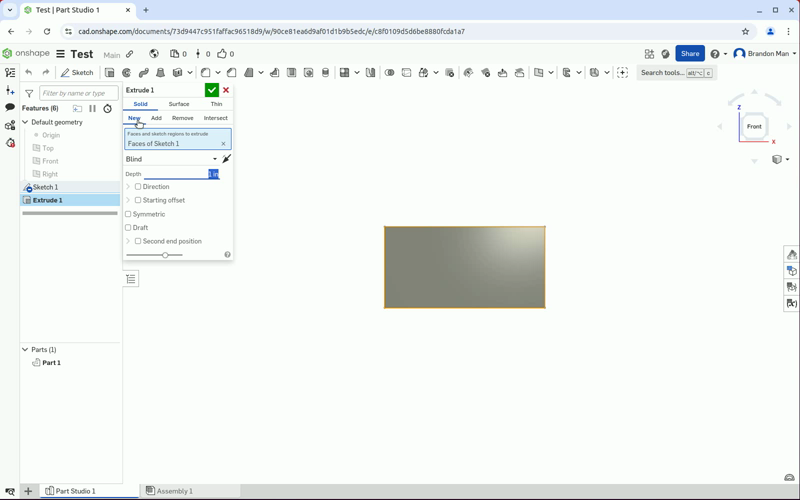
text(23.108)
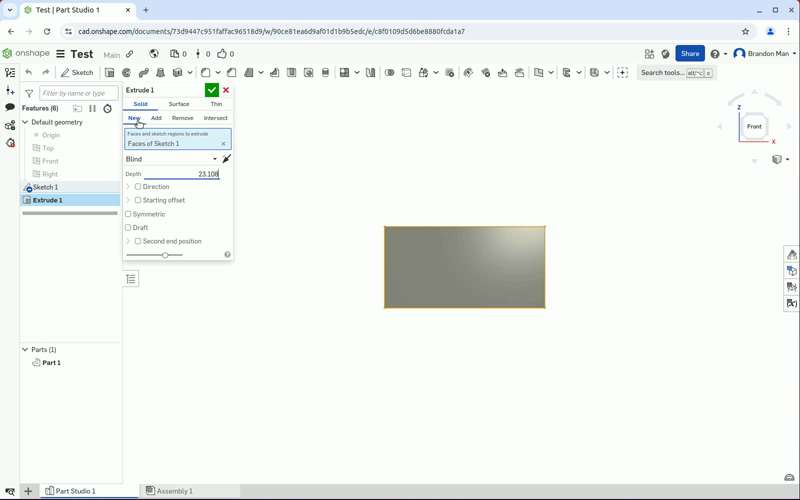
key(enter)
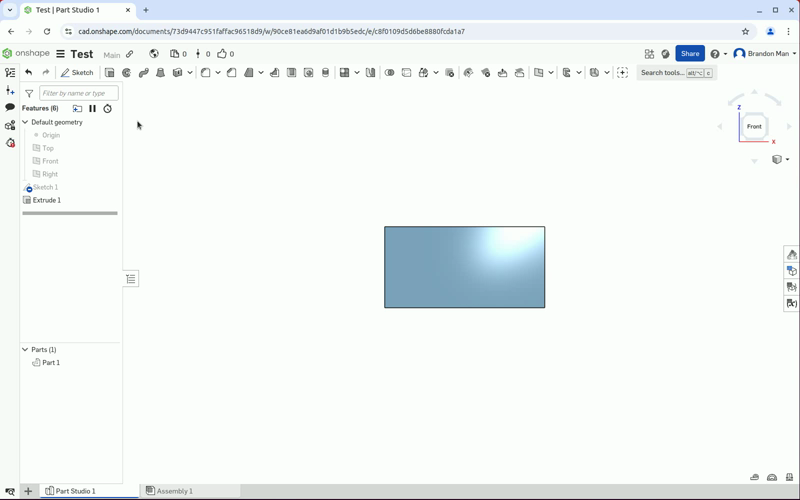
key(shift+h)
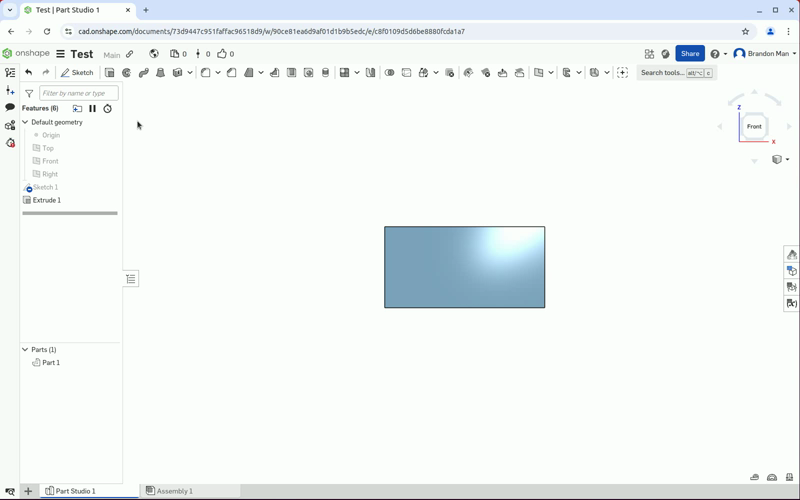
key(shift+h)
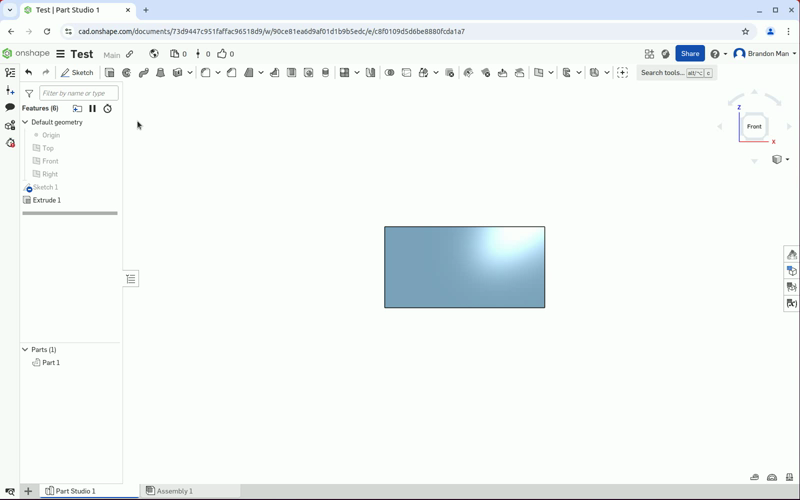
mouse_move(73, 189)
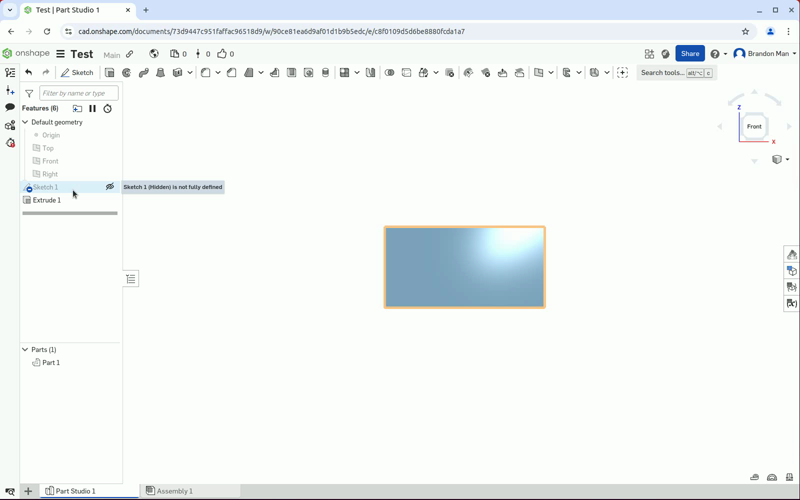
click(73, 189)
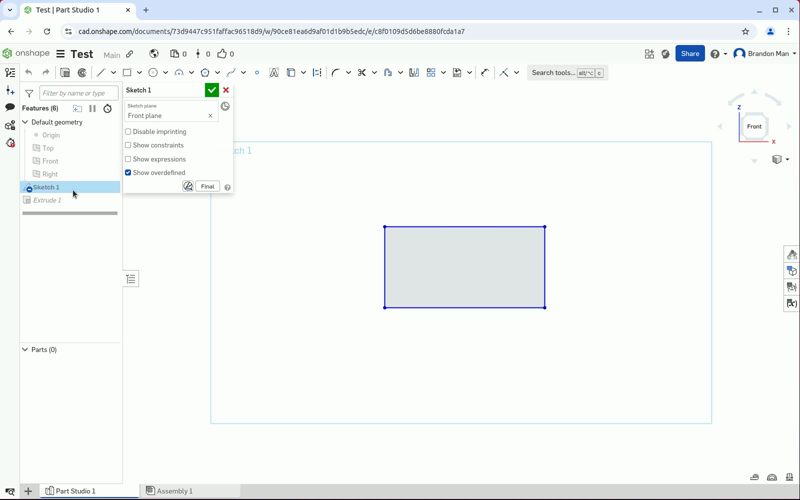
mouse_move(229, 92)
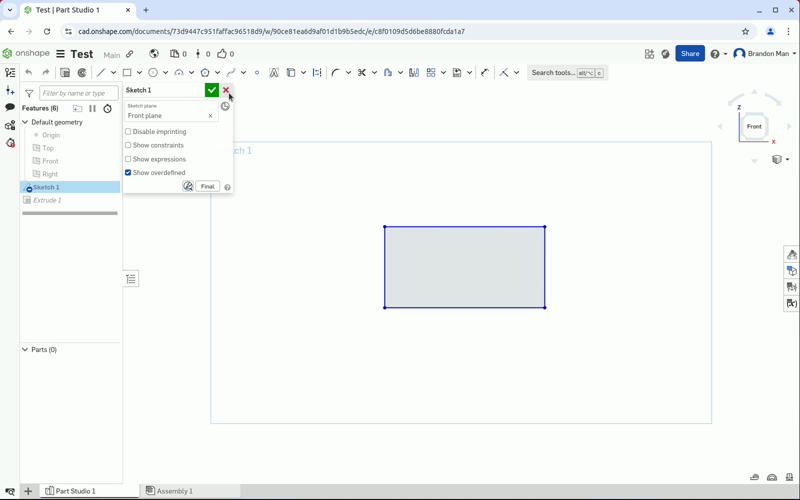
click(229, 92)
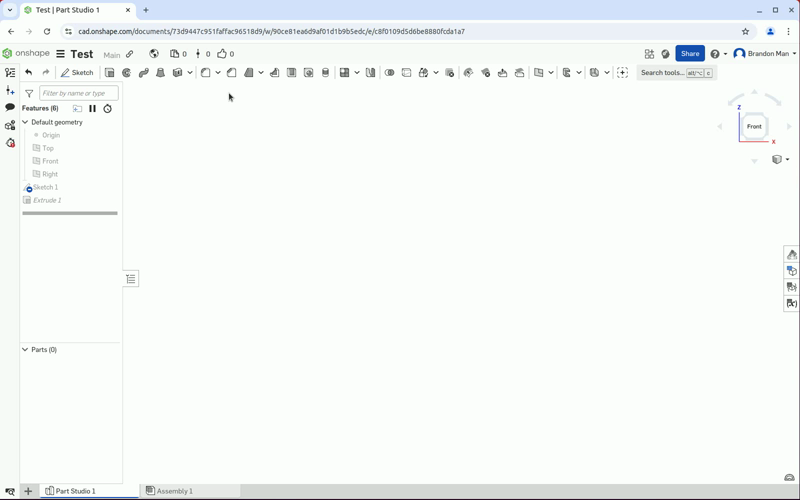
mouse_move(73, 352)
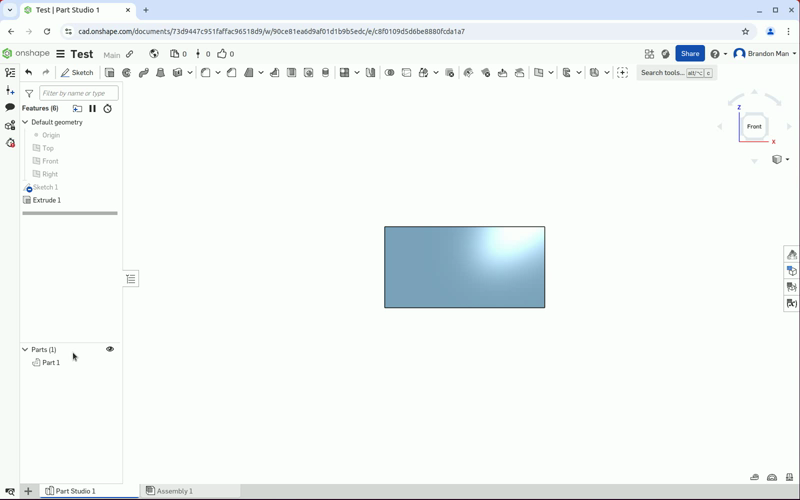
key(y)
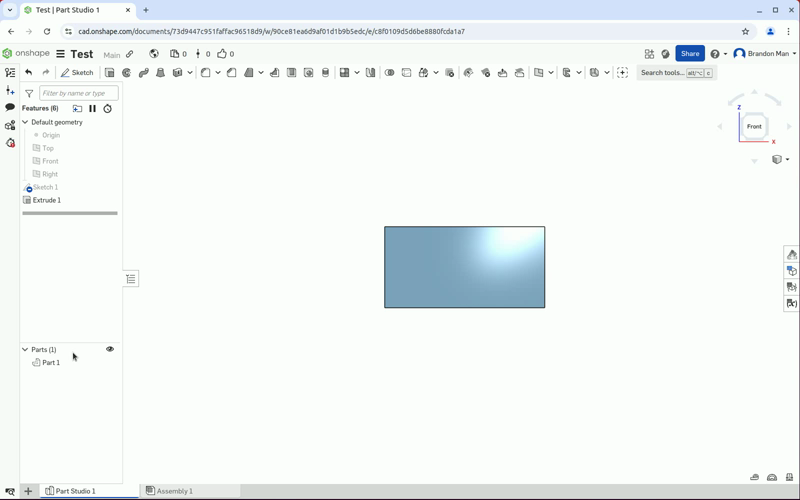
key(shift+p)
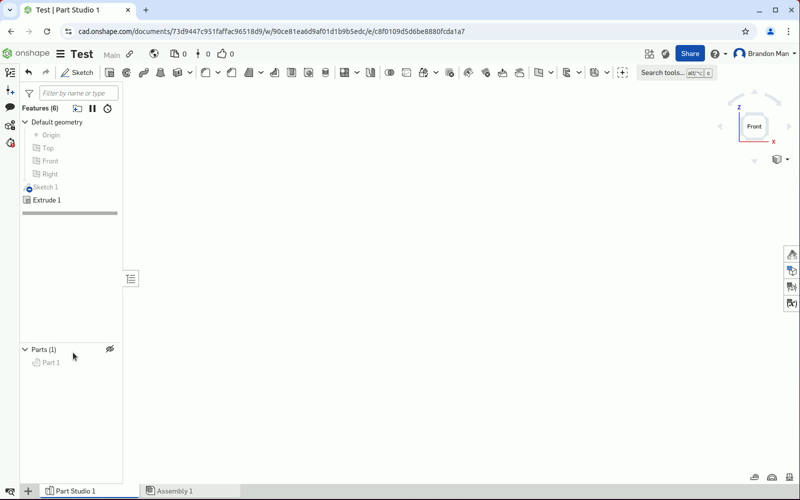
key(space)
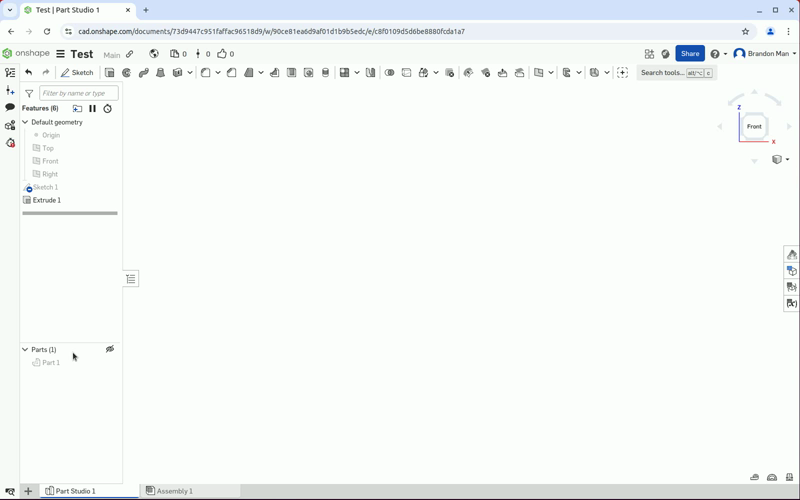
key_down(shift)
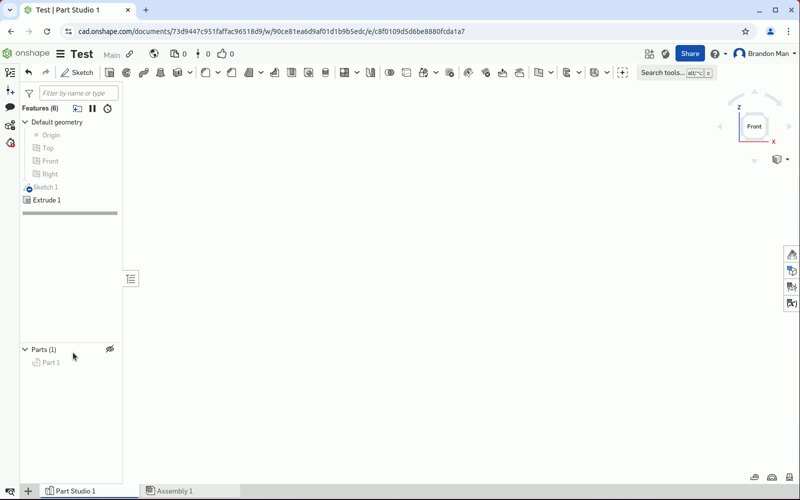
key(down)
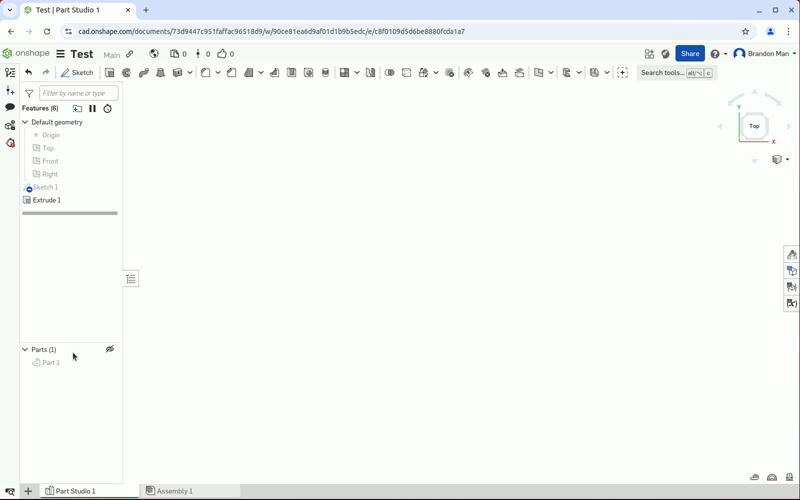
key_up(shift)
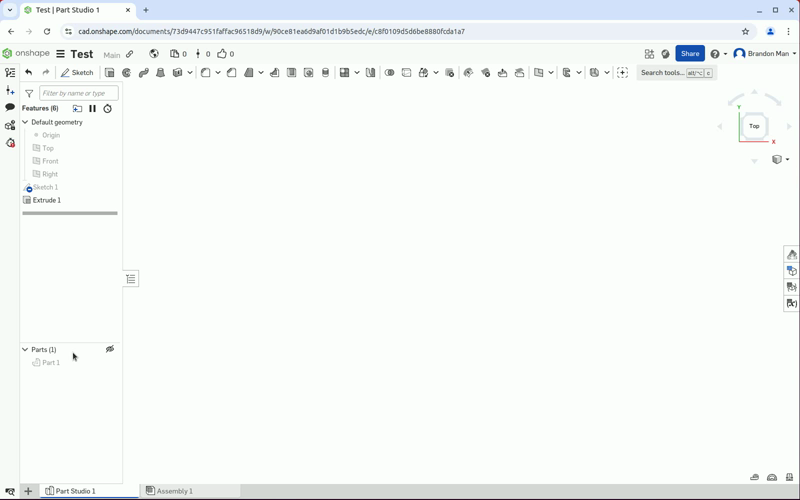
mouse_move(73, 352)
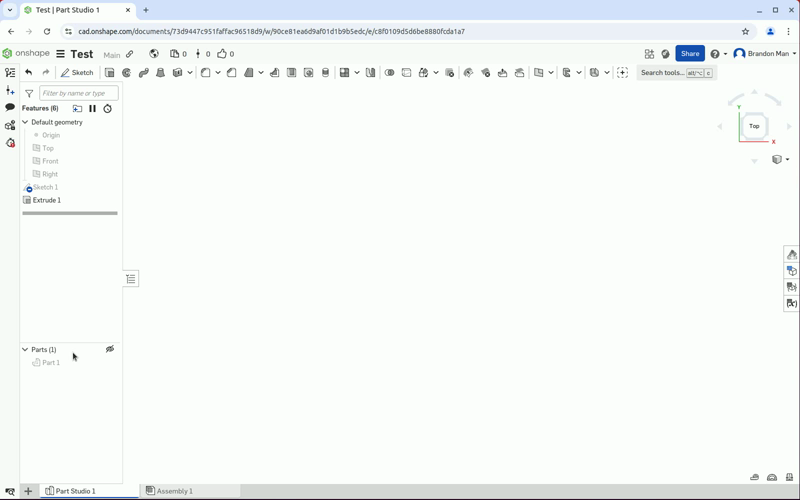
key(shift+y)
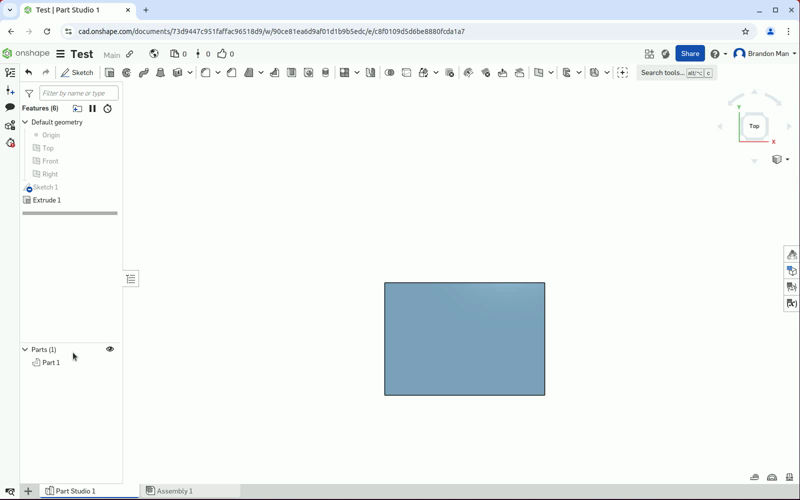
mouse_move(541, 75)
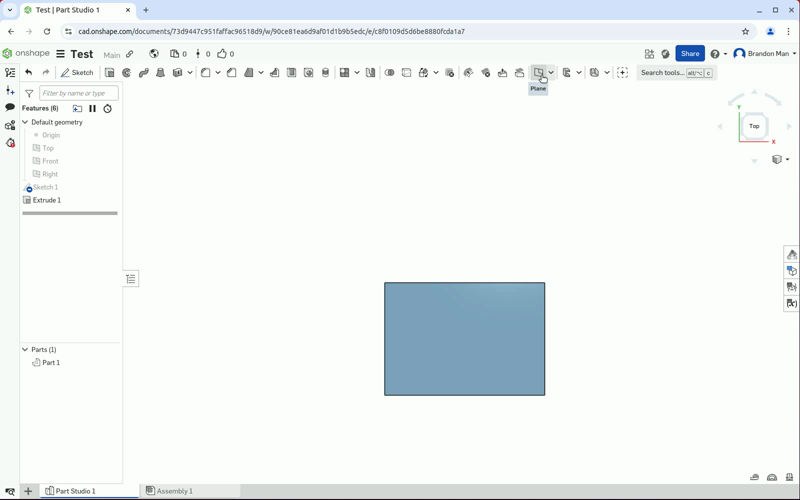
click(541, 75)
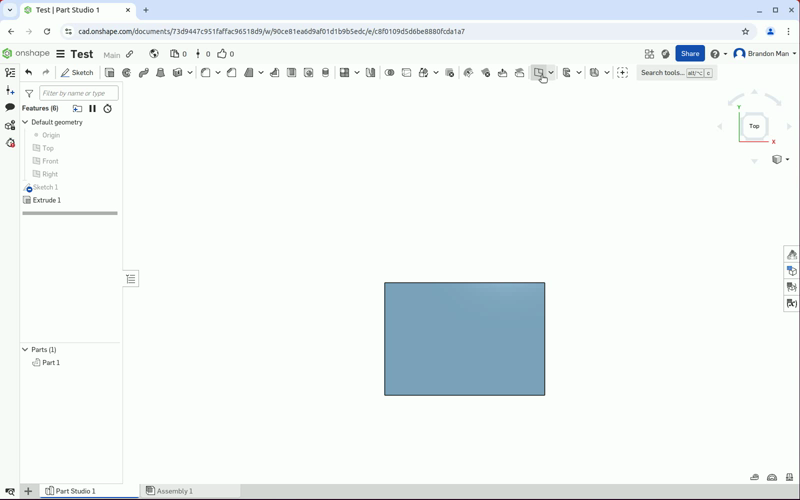
mouse_move(73, 150)
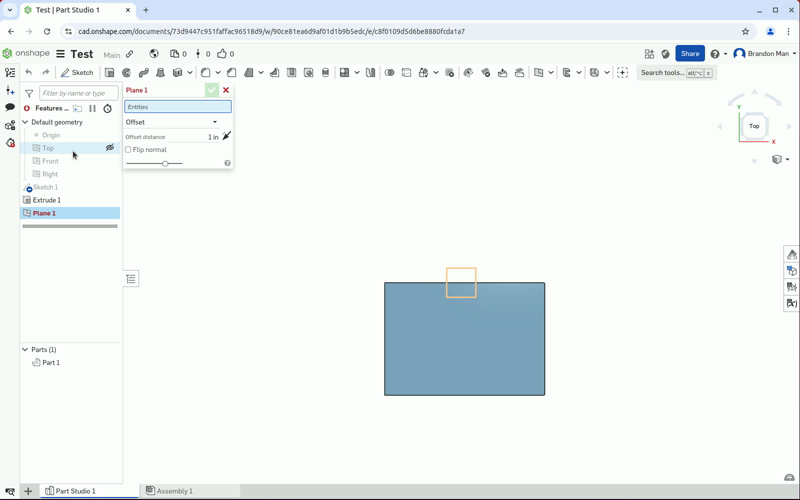
click(73, 150)
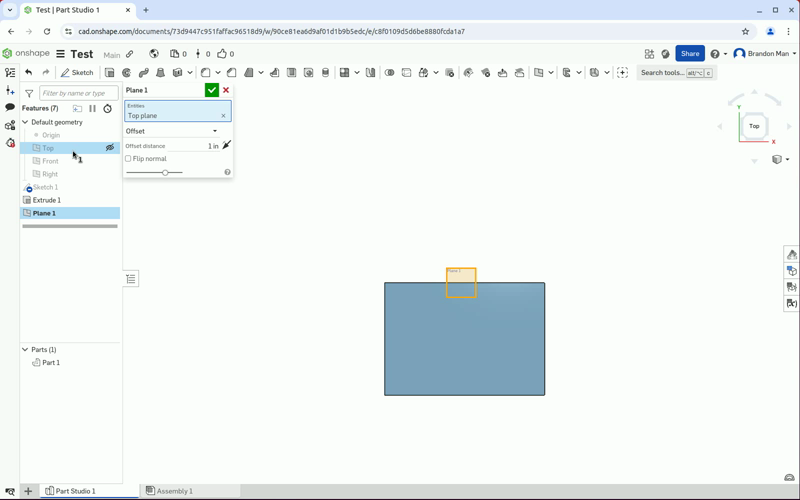
key(tab, 2)
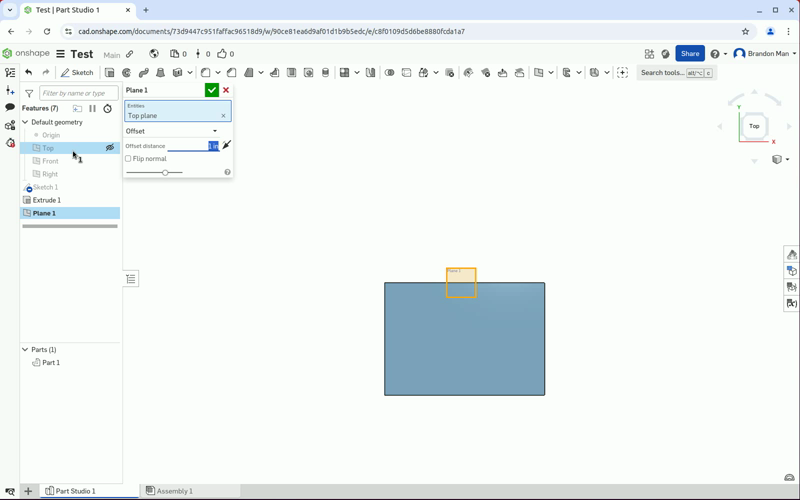
text(11.308)
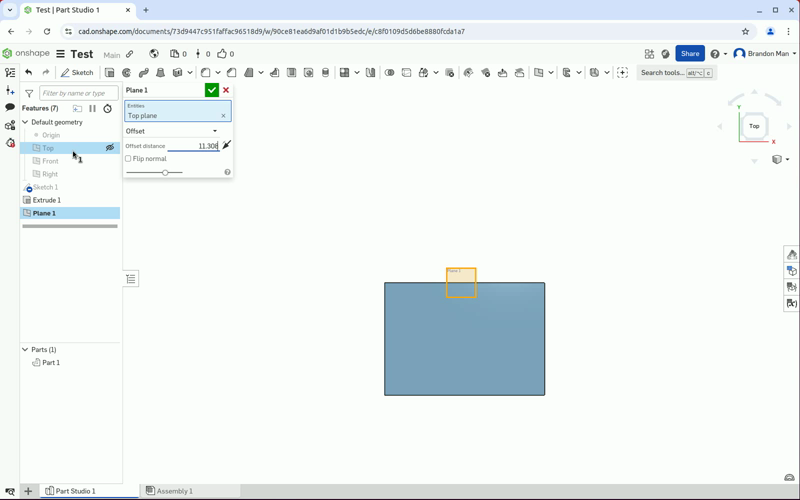
key(enter, 2)
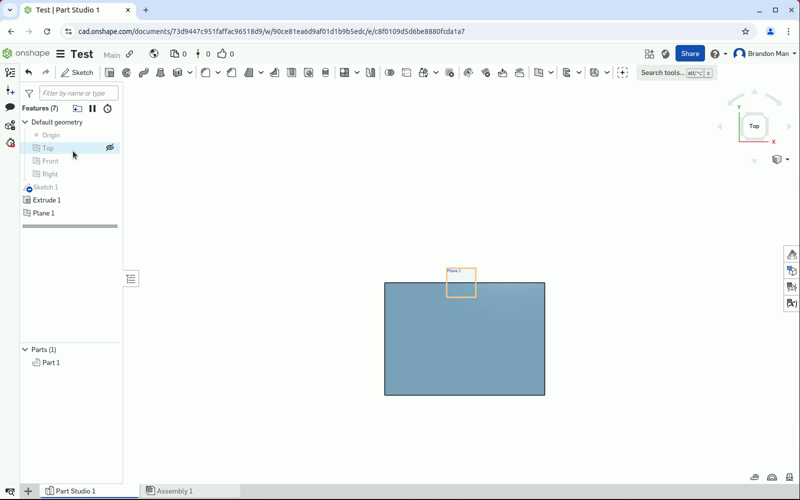
key(shift+s)
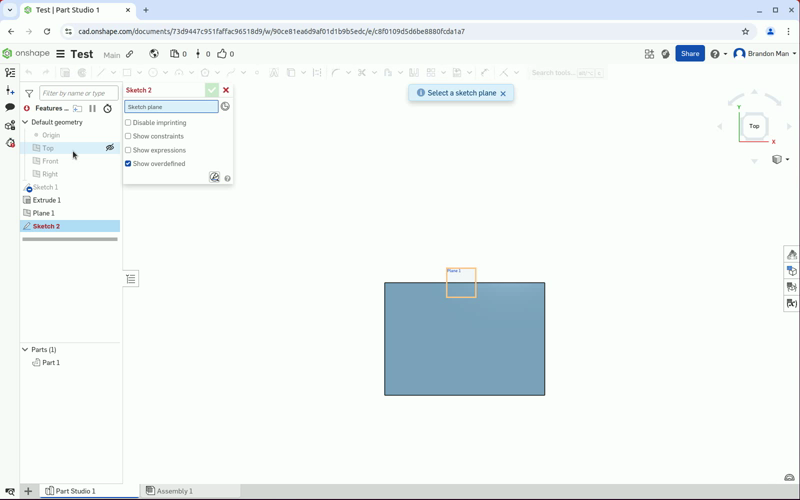
mouse_move(73, 215)
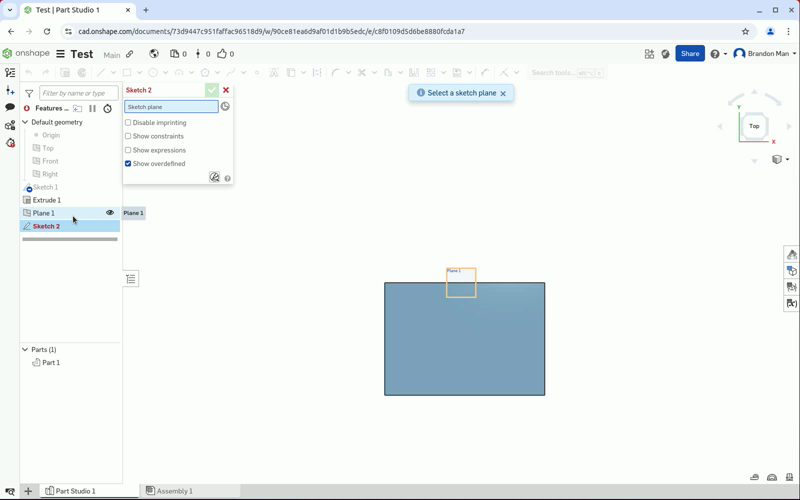
click(73, 215)
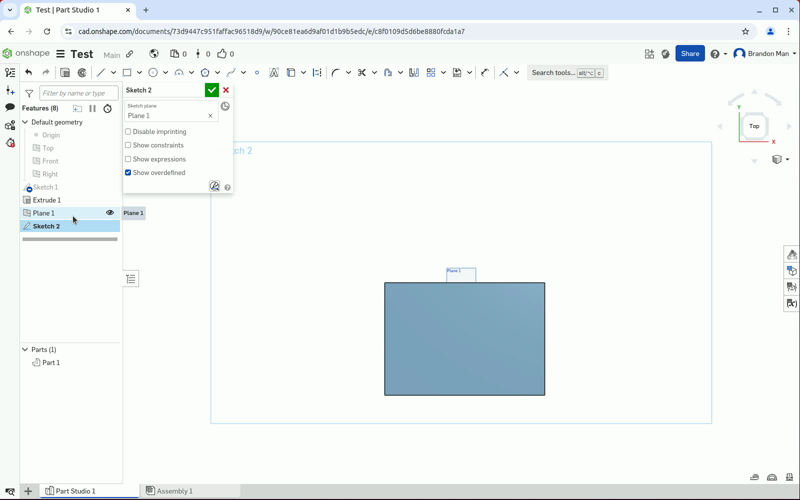
mouse_move(73, 352)
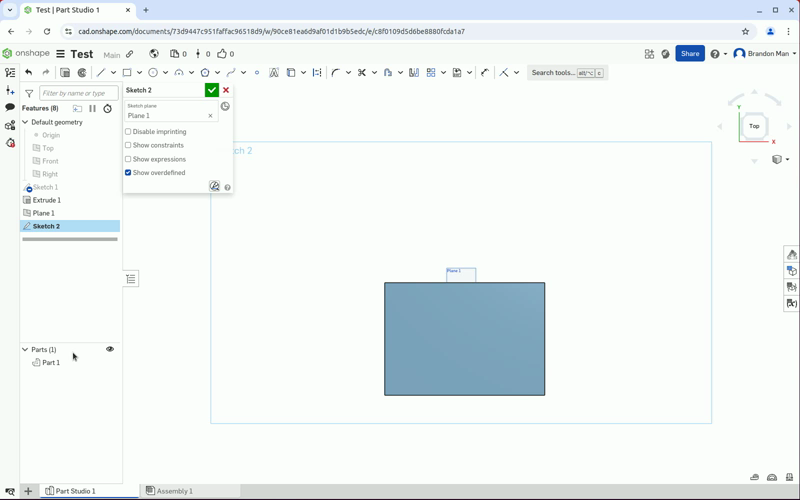
key(y)
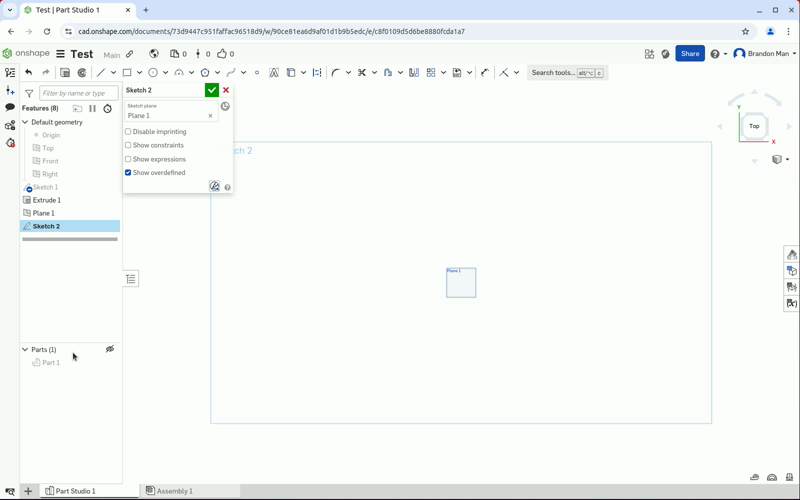
key(l)
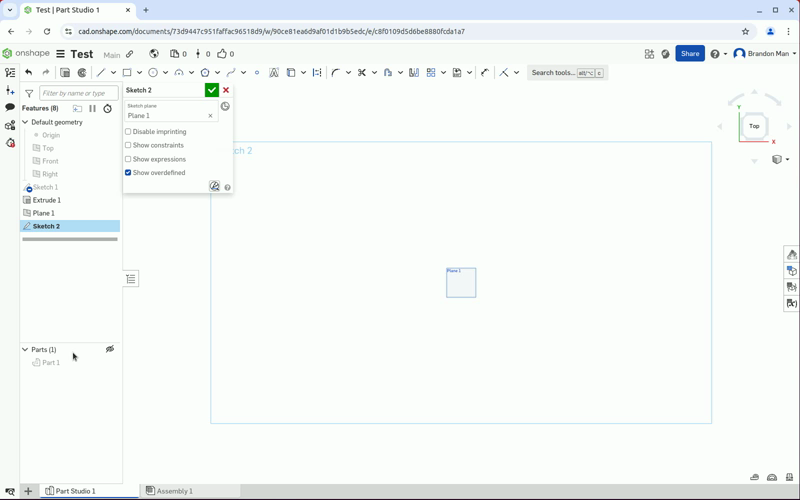
key_down(shift)
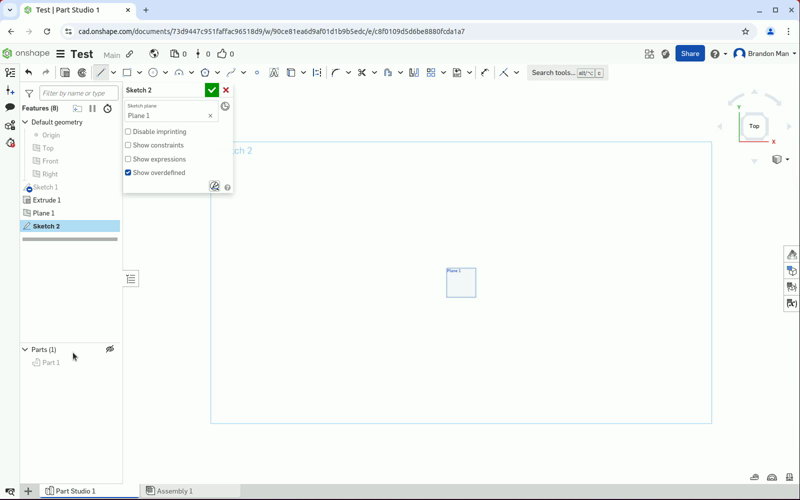
mouse_move(392, 387)
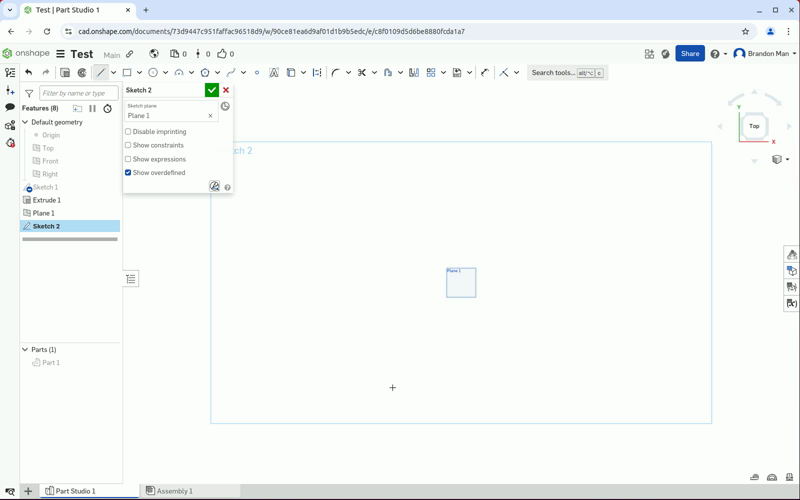
click(392, 387)
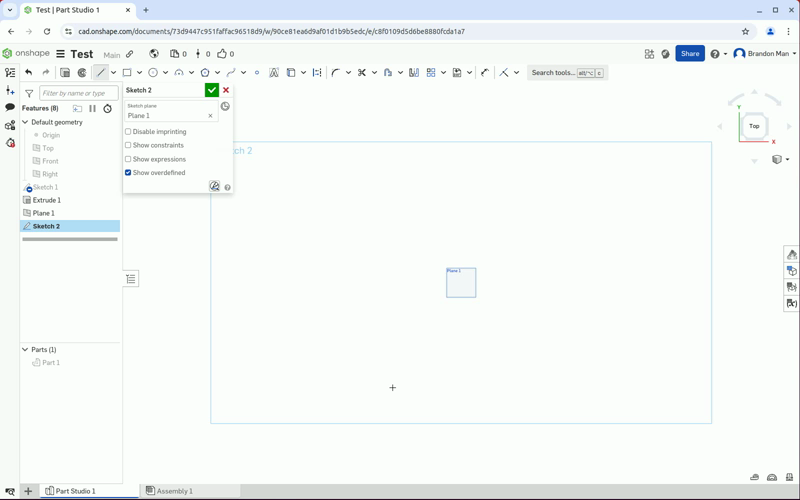
key_up(shift)
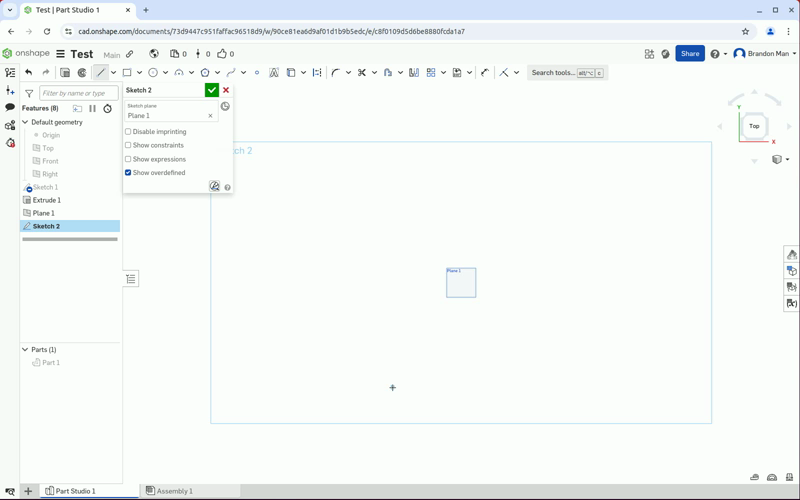
key_down(shift)
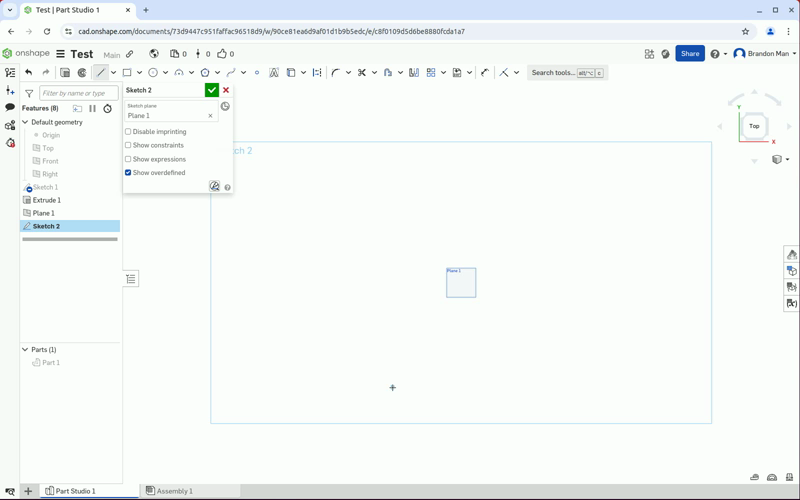
mouse_move(536, 387)
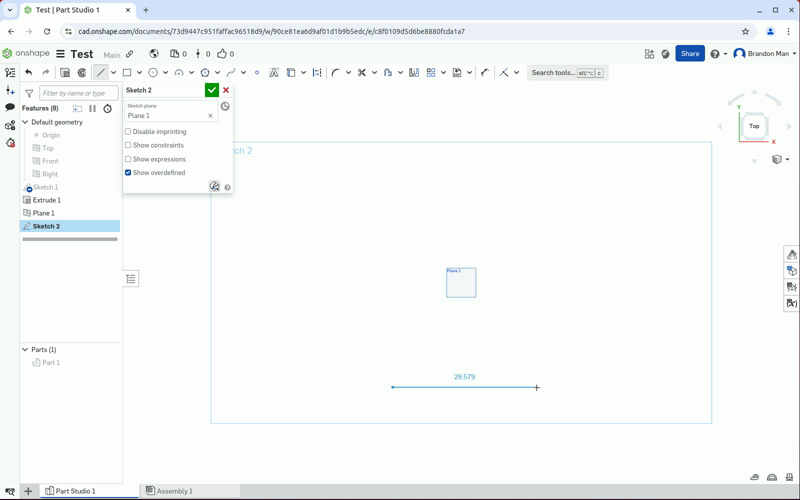
click(536, 387)
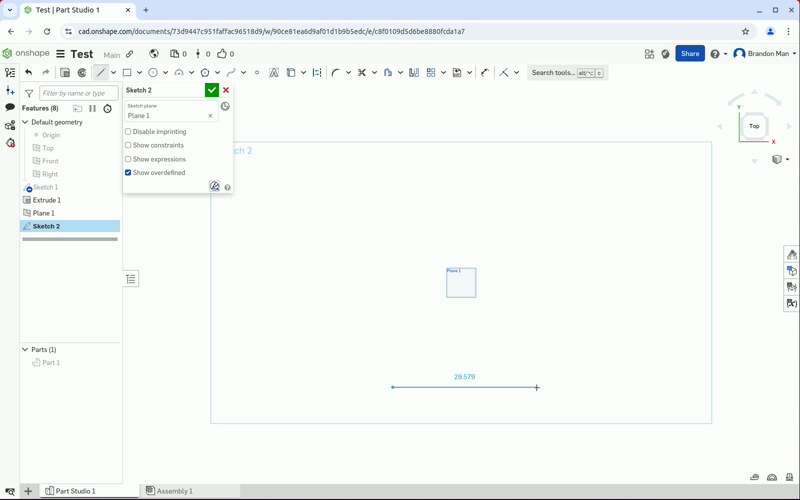
key_up(shift)
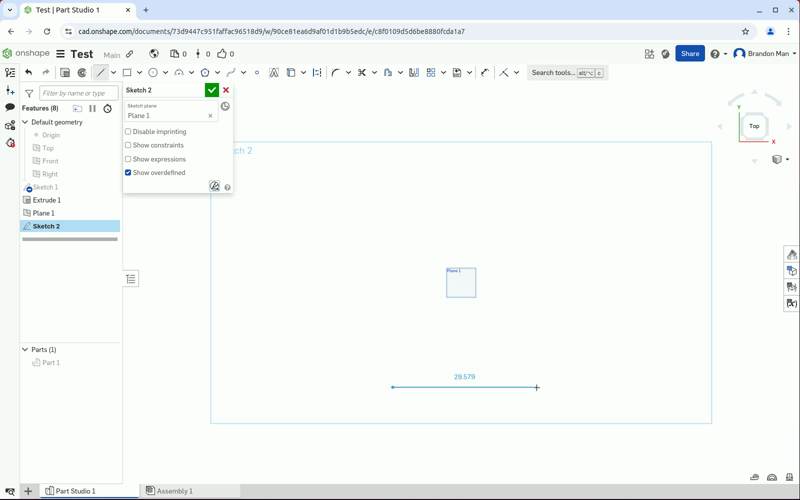
key_down(shift)
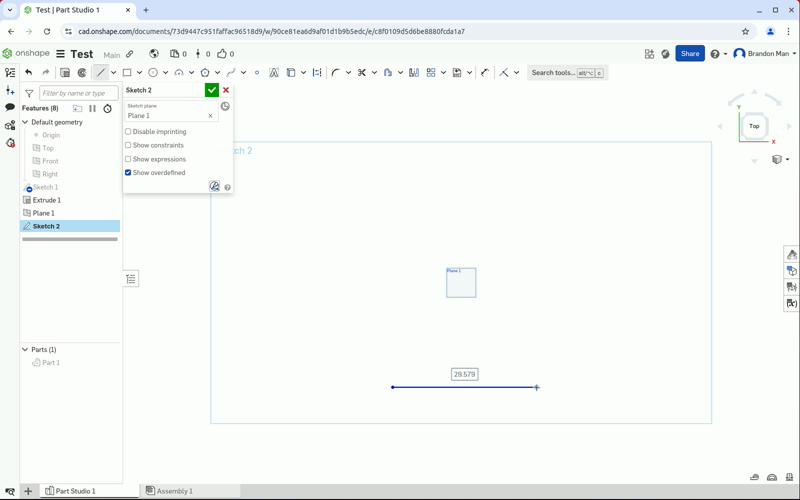
mouse_move(536, 291)
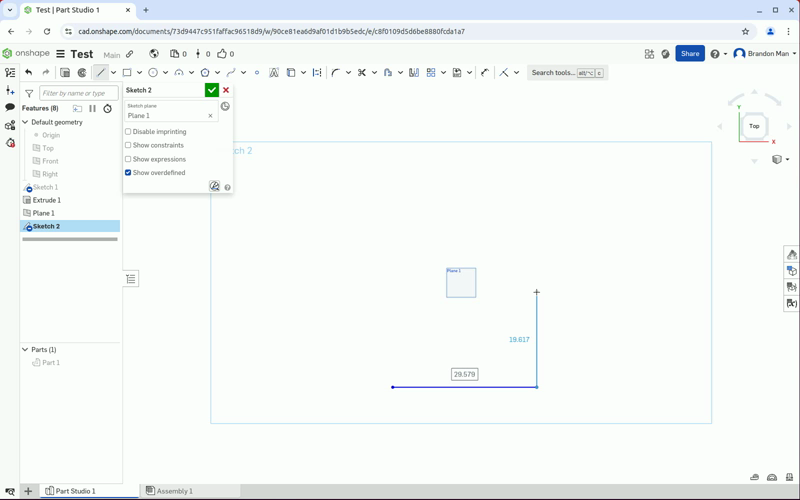
click(536, 291)
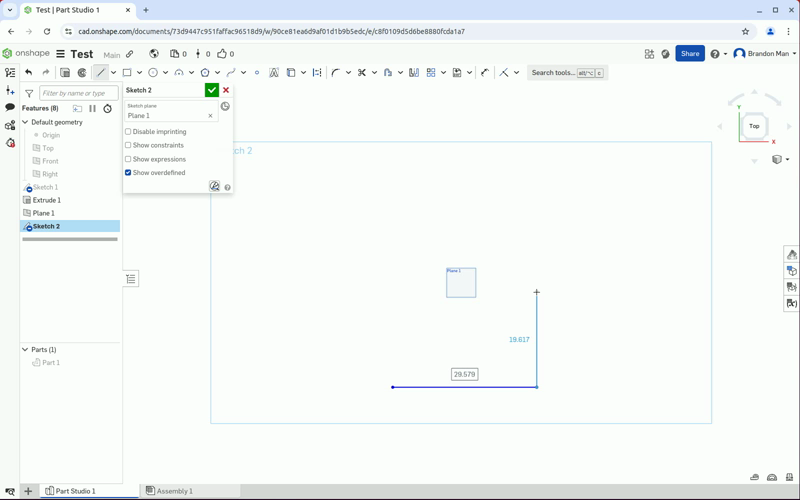
key_up(shift)
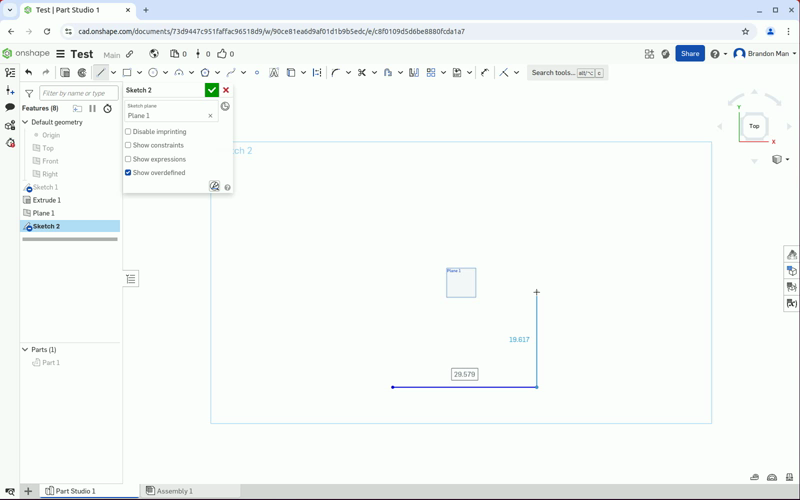
key_down(shift)
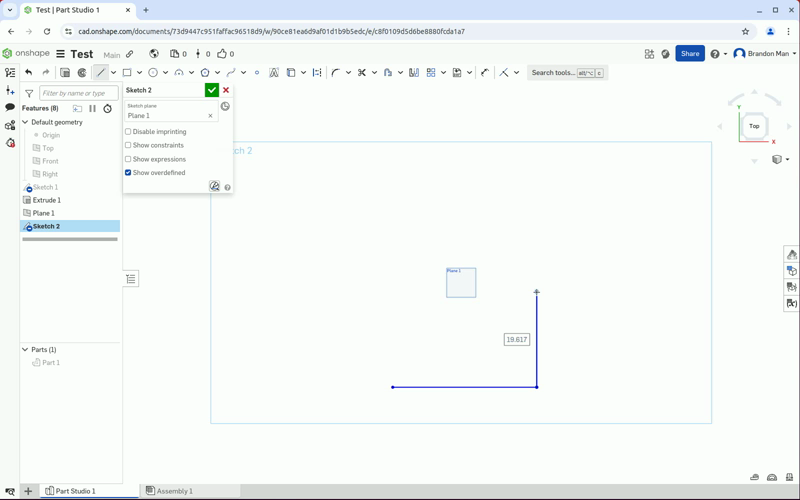
mouse_move(392, 291)
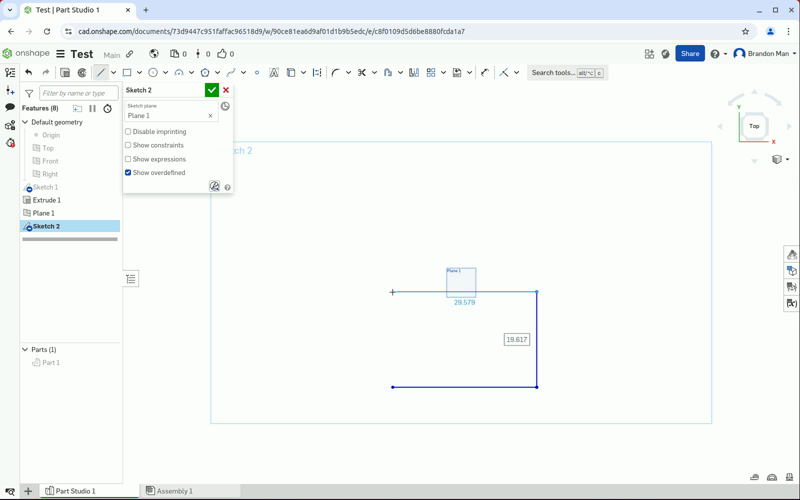
click(392, 291)
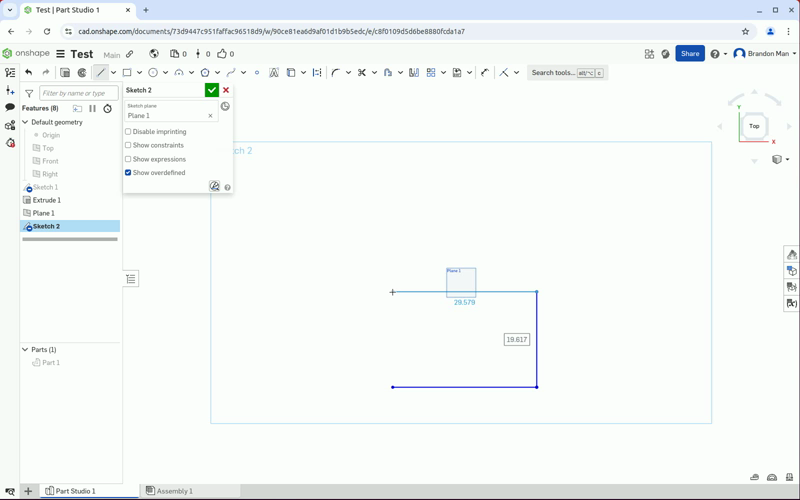
key_up(shift)
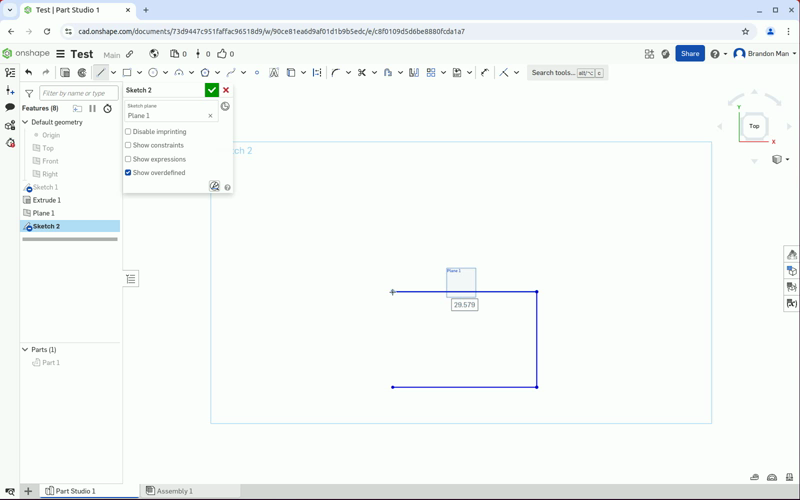
key_down(shift)
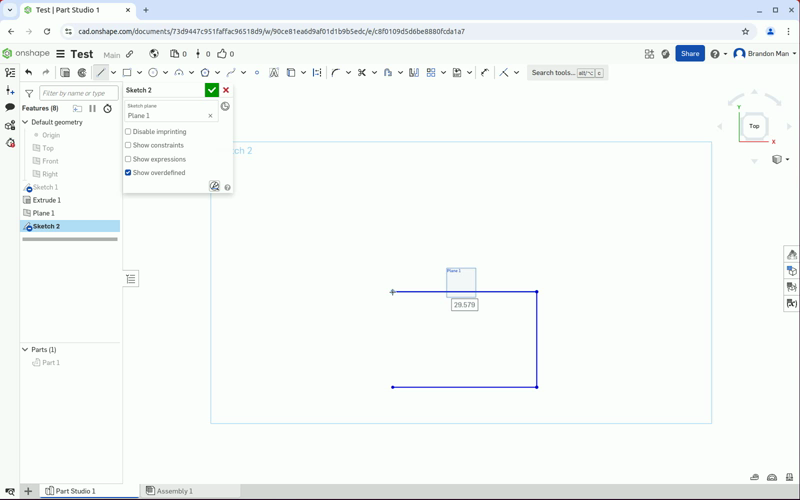
mouse_move(392, 387)
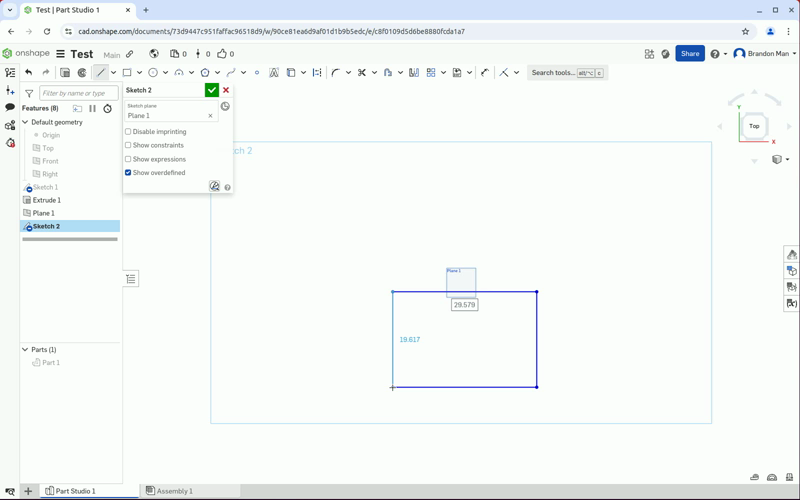
key_up(shift)
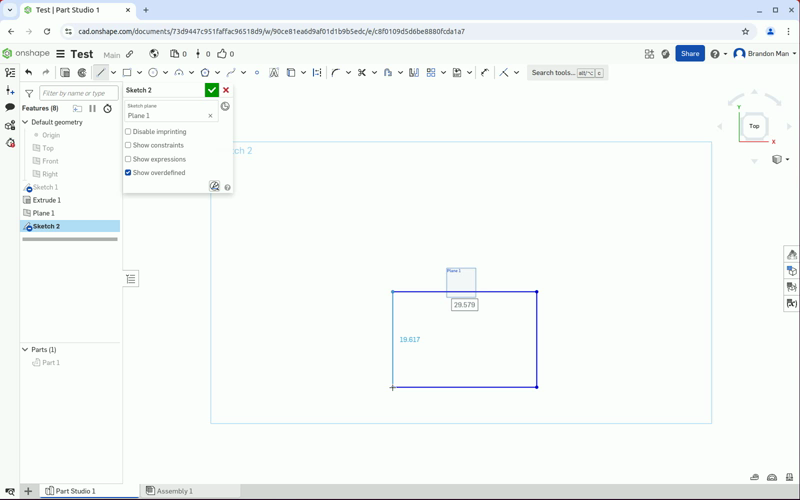
click(392, 387)
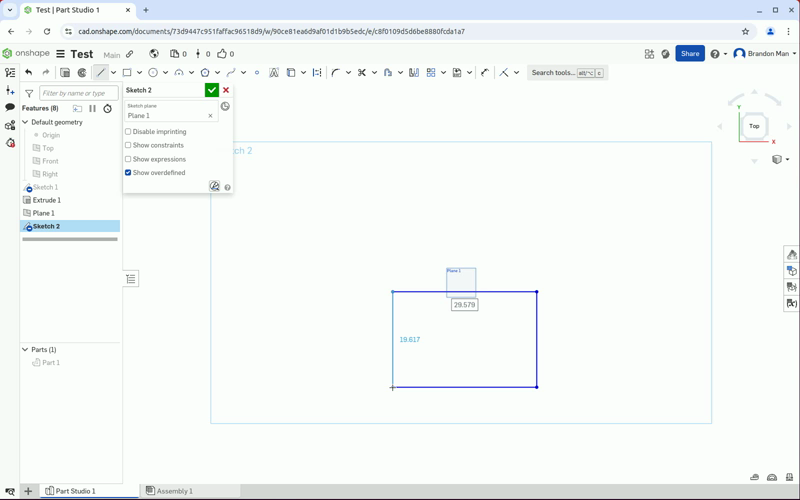
key(esc)
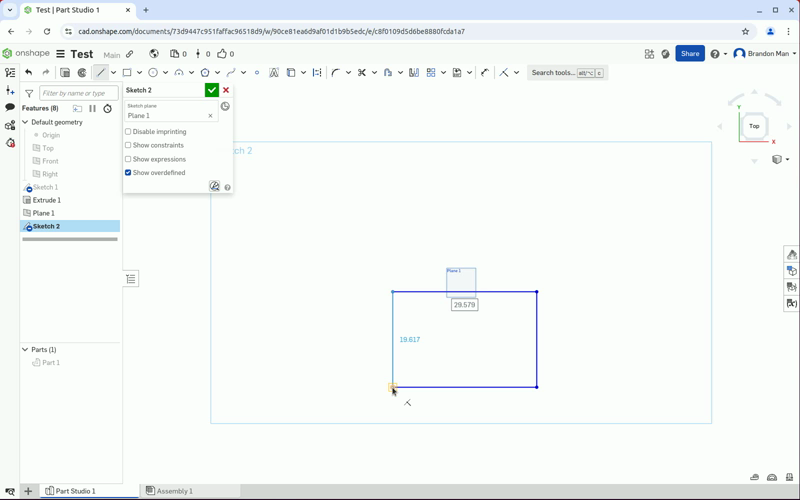
mouse_move(484, 361)
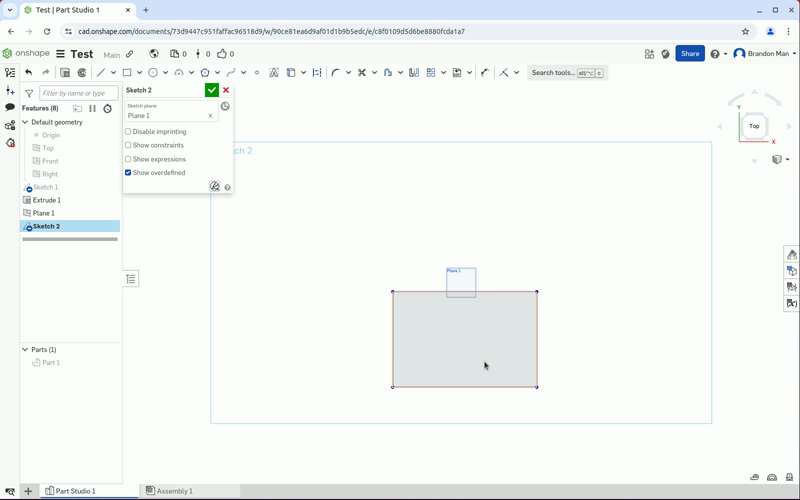
click(484, 361)
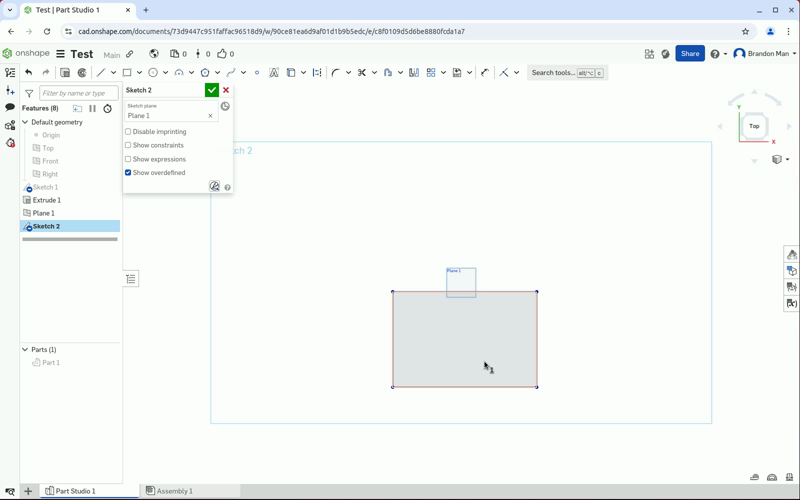
mouse_move(73, 352)
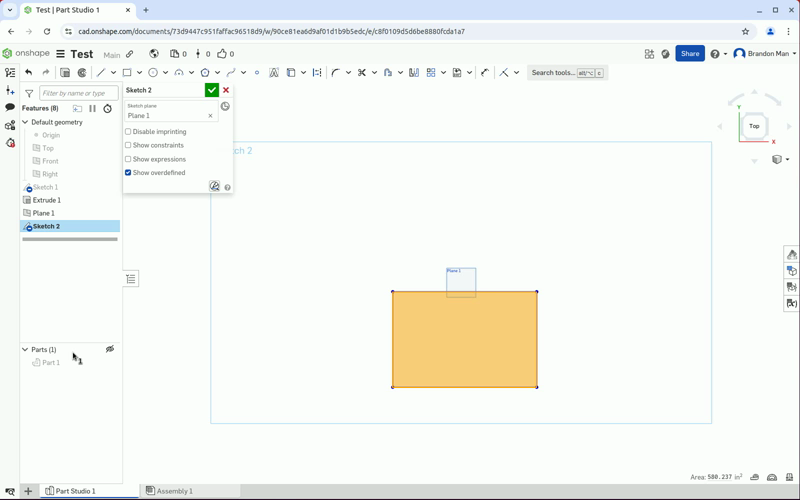
key(shift+y)
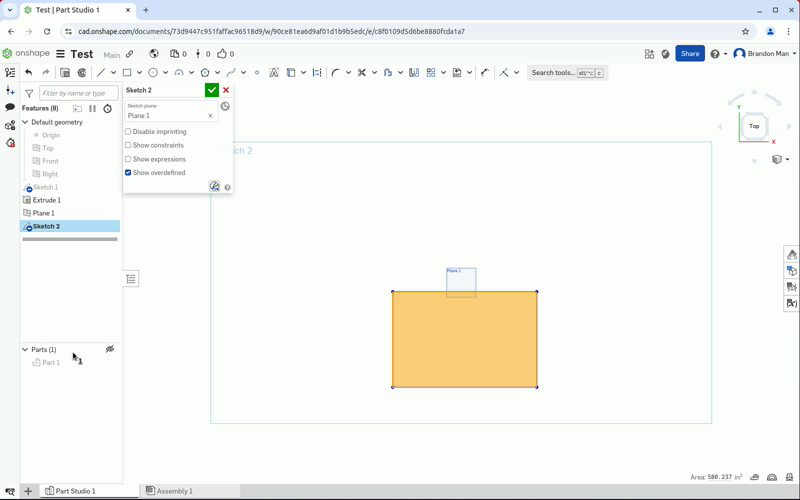
key(shift+e)
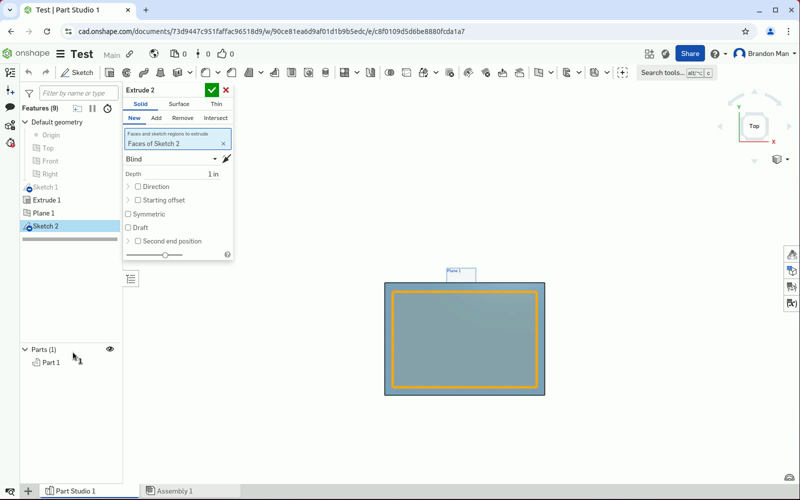
mouse_move(143, 106)
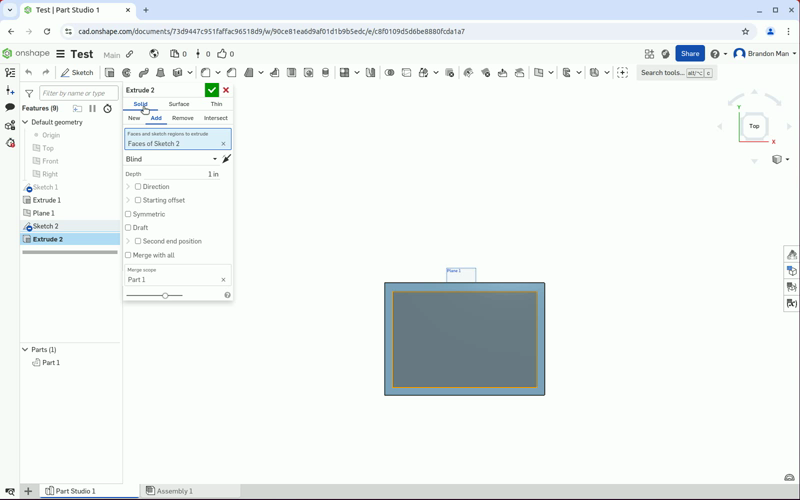
click(143, 106)
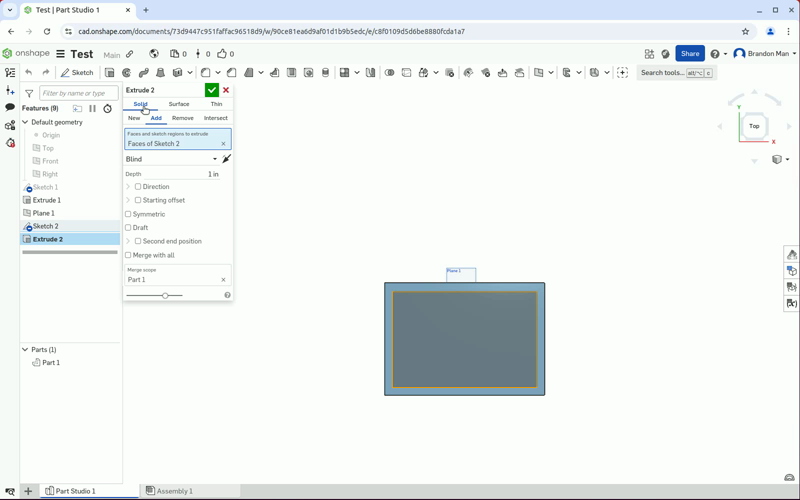
mouse_move(186, 120)
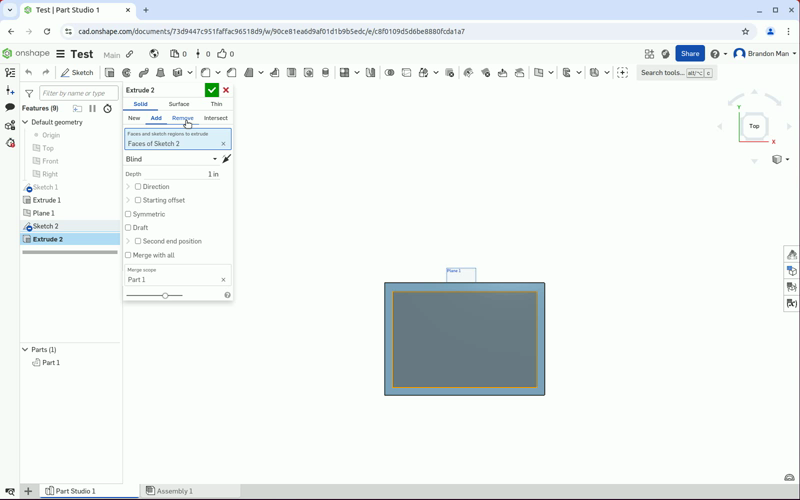
click(186, 120)
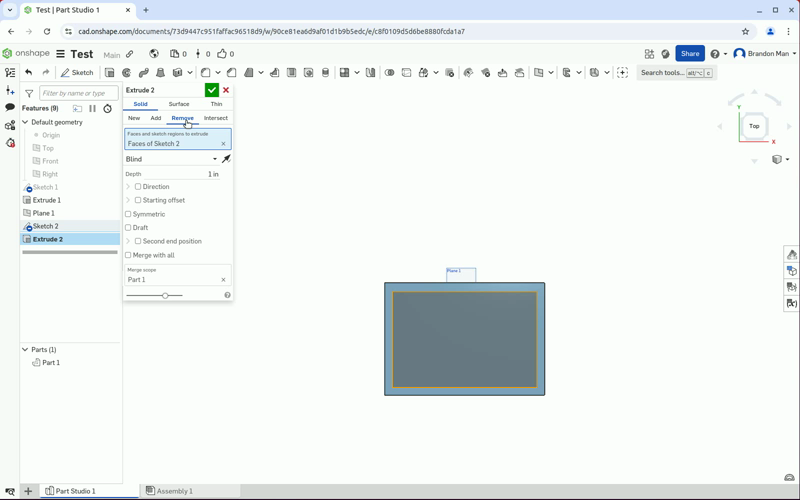
key(tab, 4)
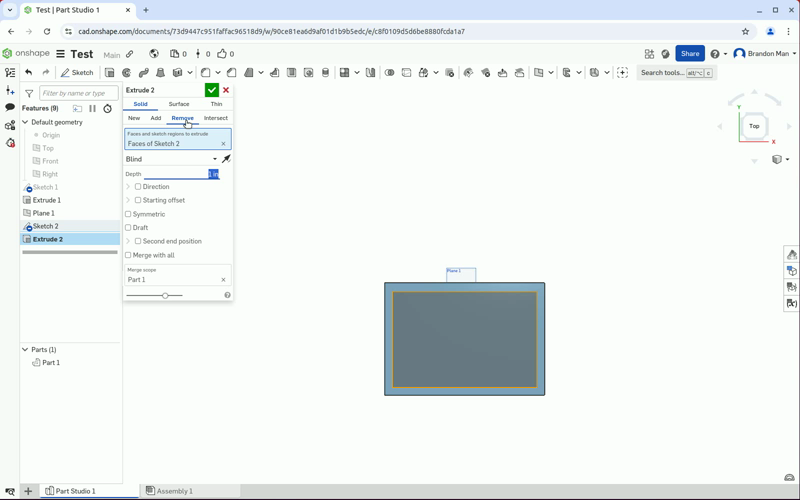
text(14.924)
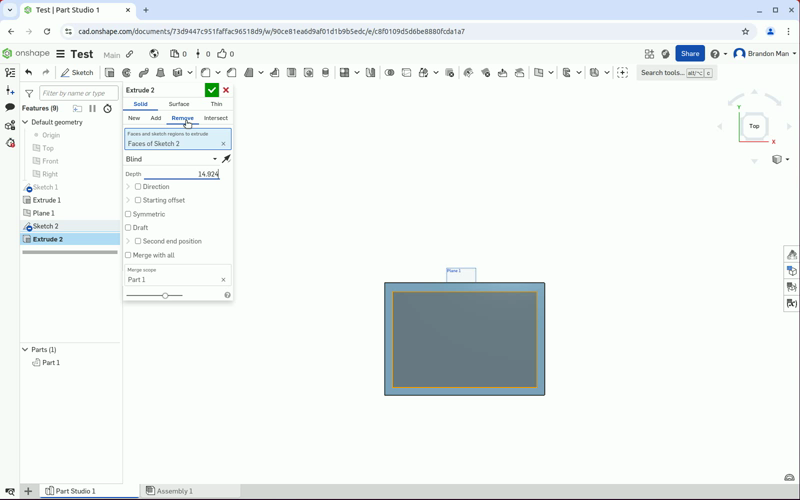
key(tab, 6)
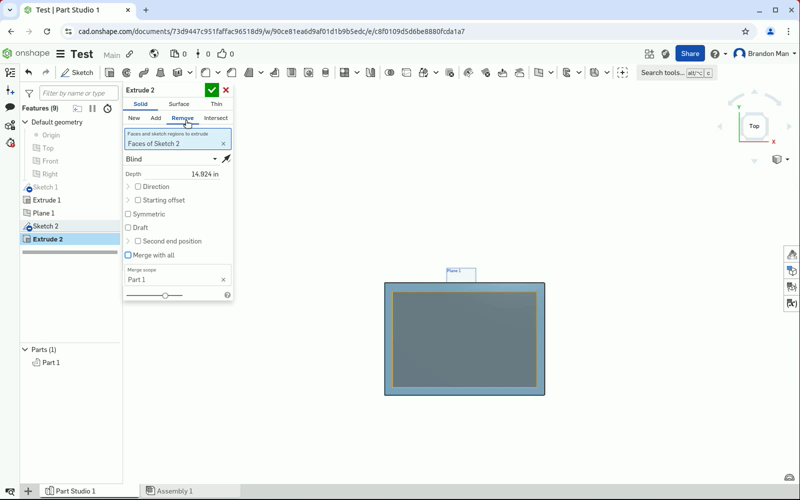
key(space)
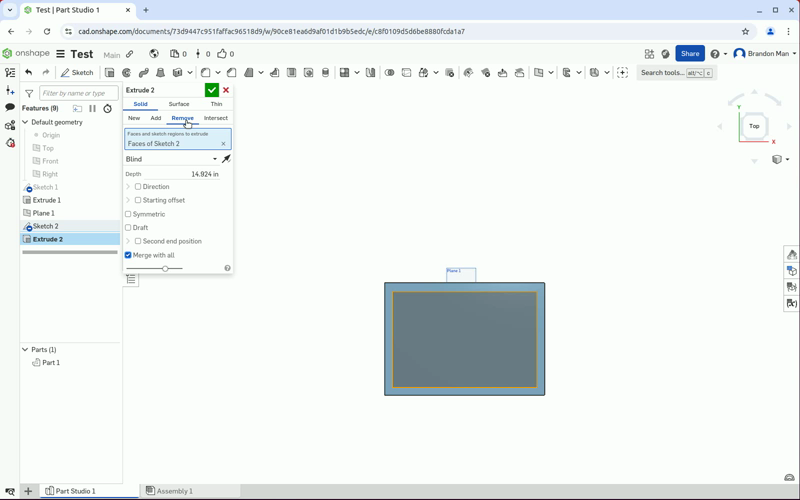
key(enter)
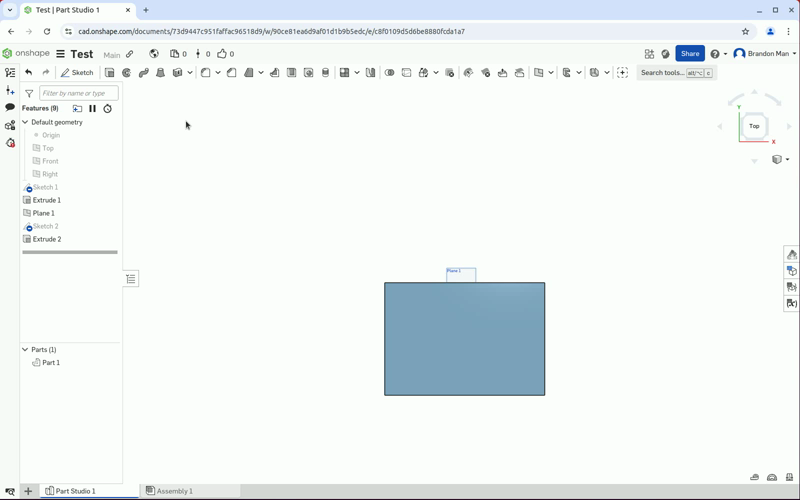
key(shift+h)
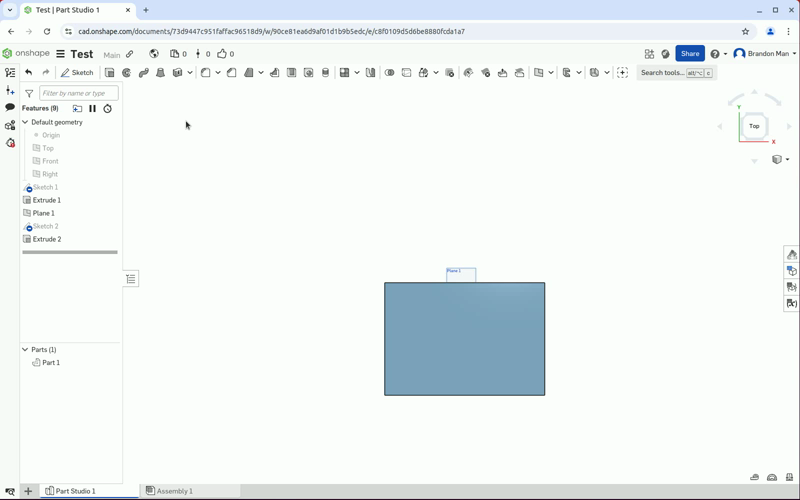
key(shift+h)
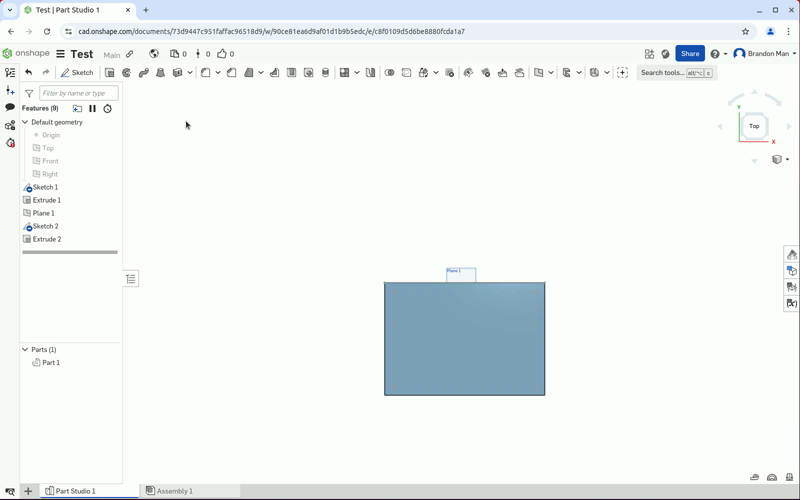
key(shift+7)
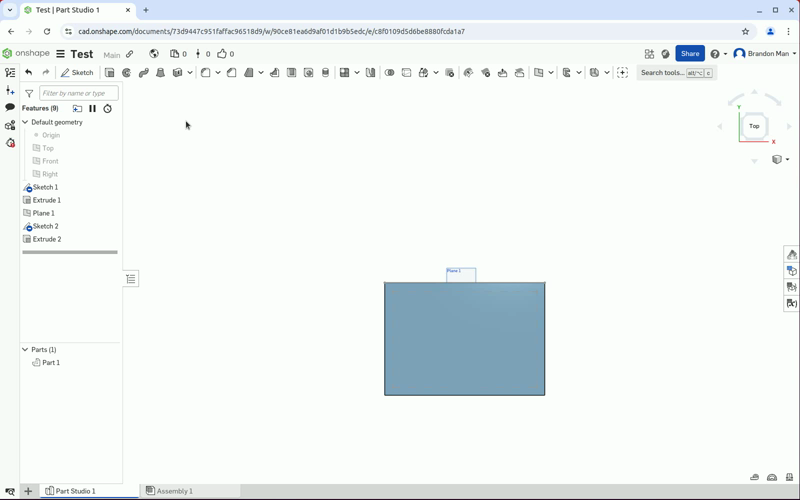
key(up, 3)
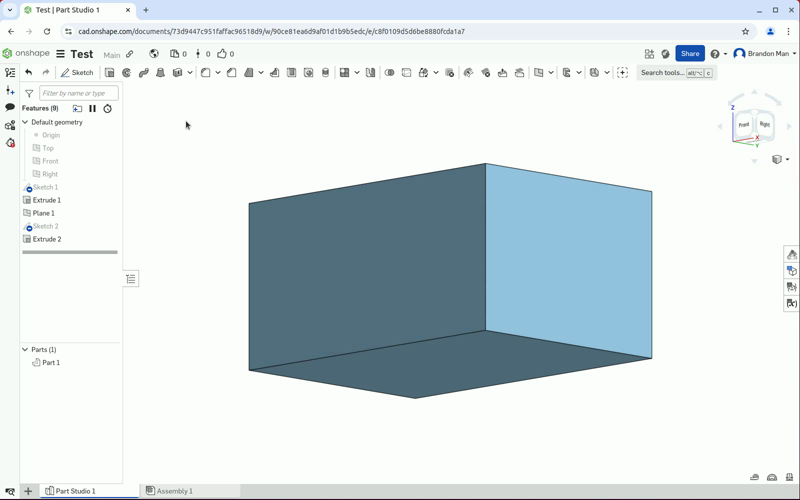
key(left, 3)
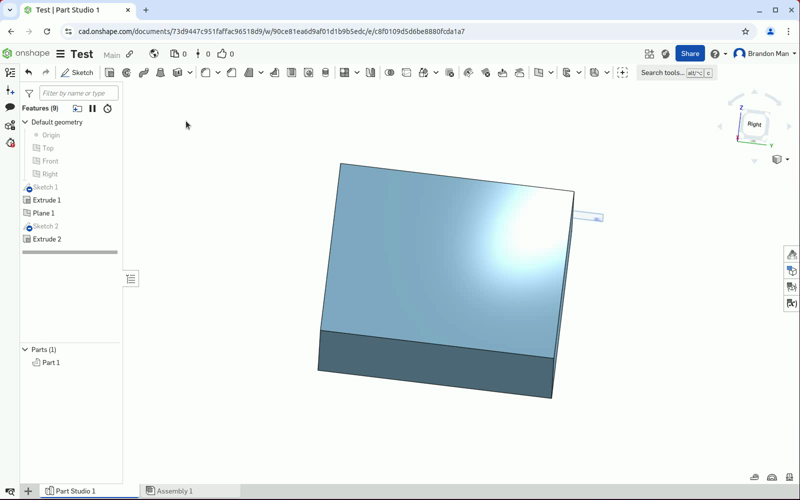
key(right, 3)
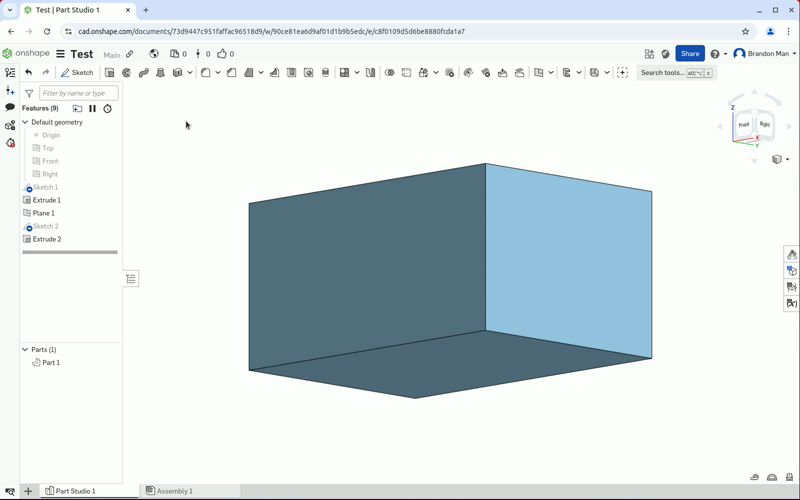
key(down, 3)
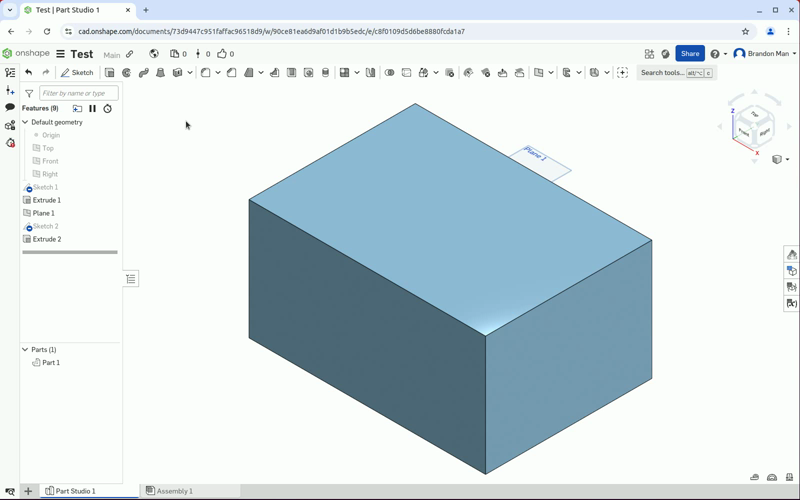
mouse_move(73, 189)
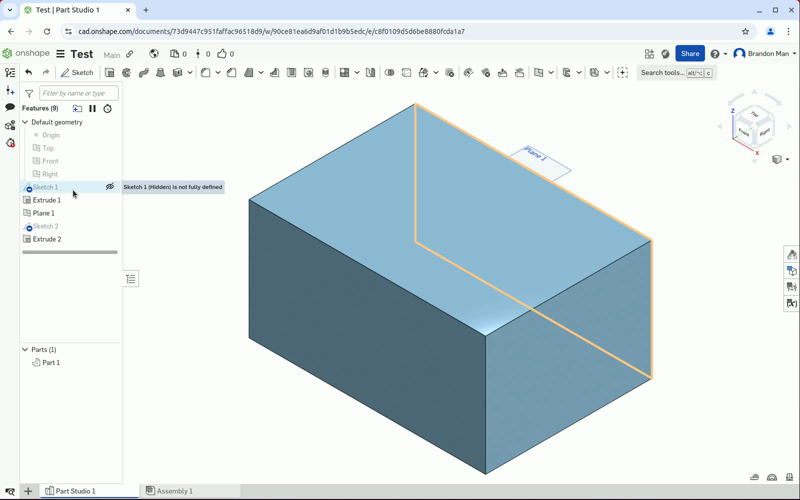
click(73, 189)